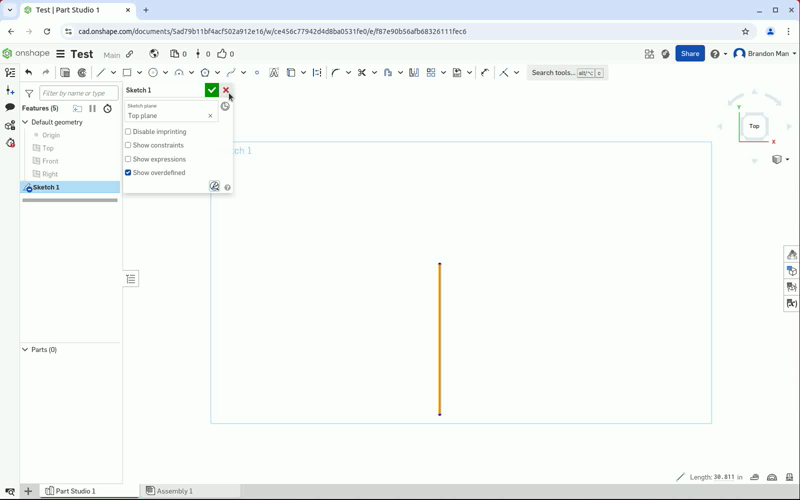
key(shift+h)
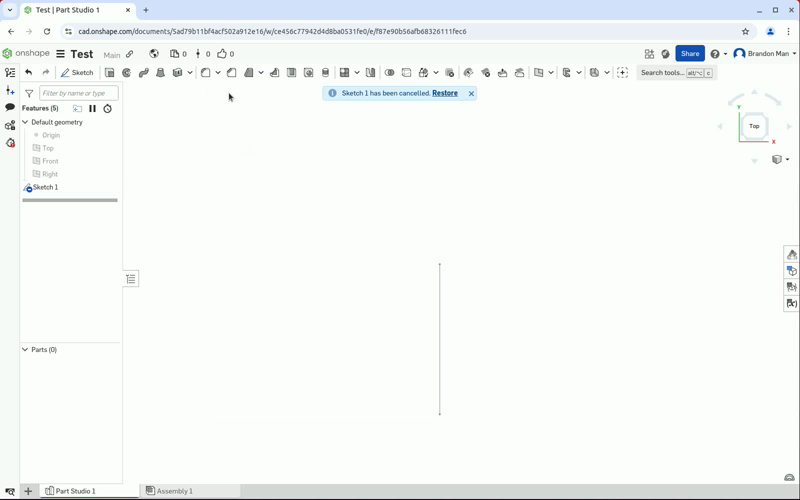
key(shift+s)
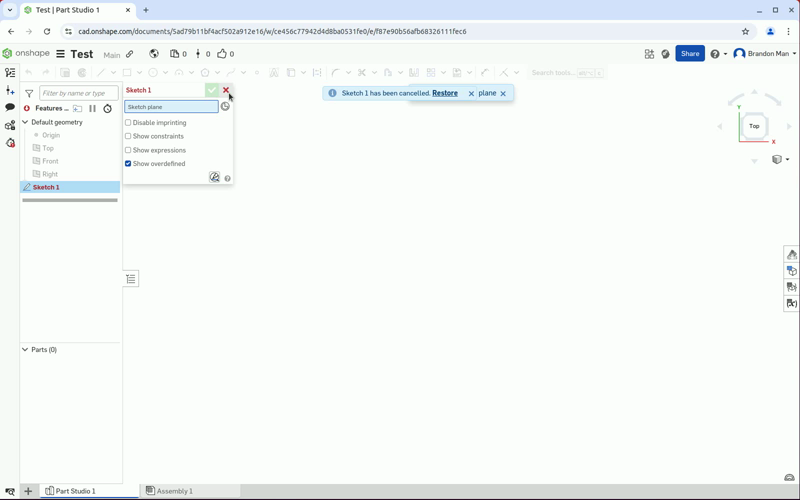
mouse_move(73, 150)
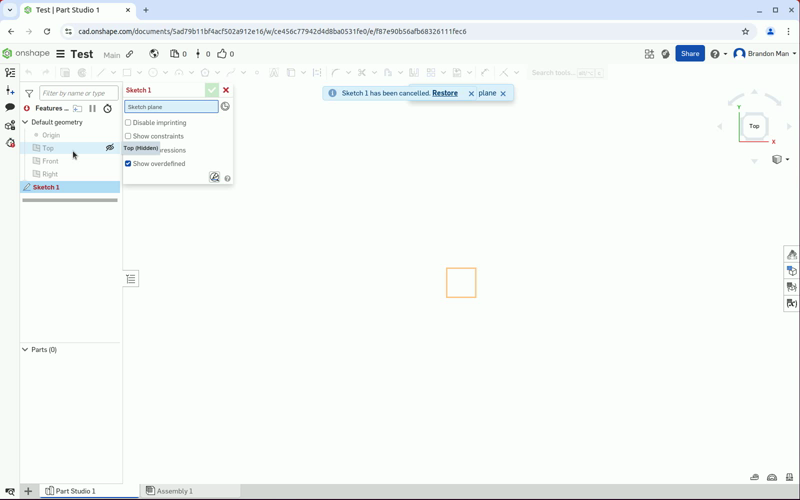
click(73, 150)
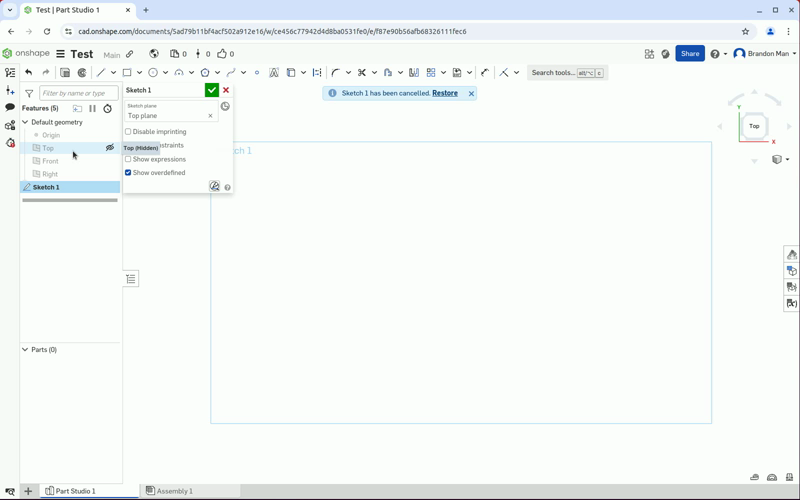
mouse_move(73, 352)
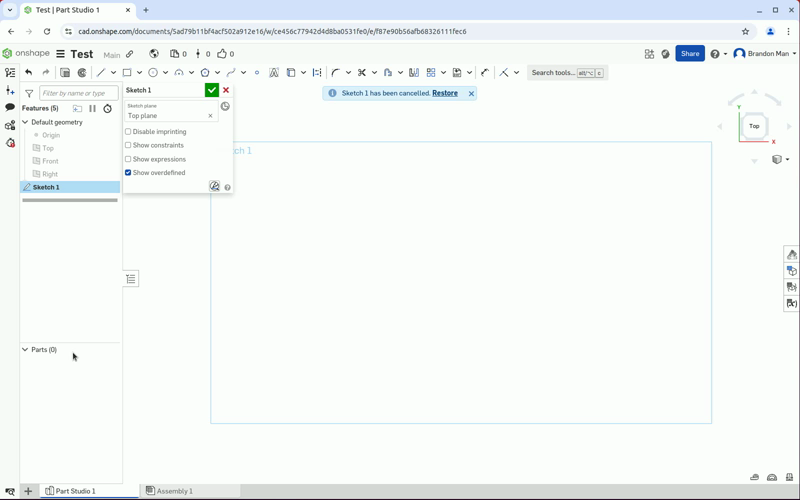
key(y)
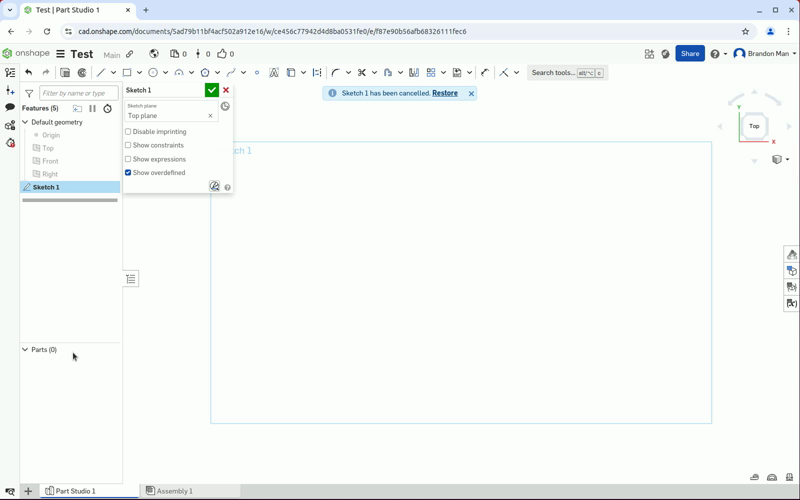
key(l)
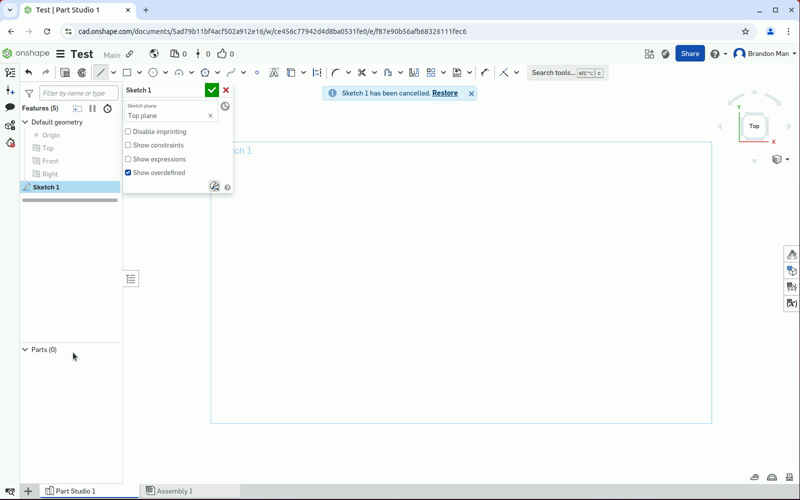
key_down(shift)
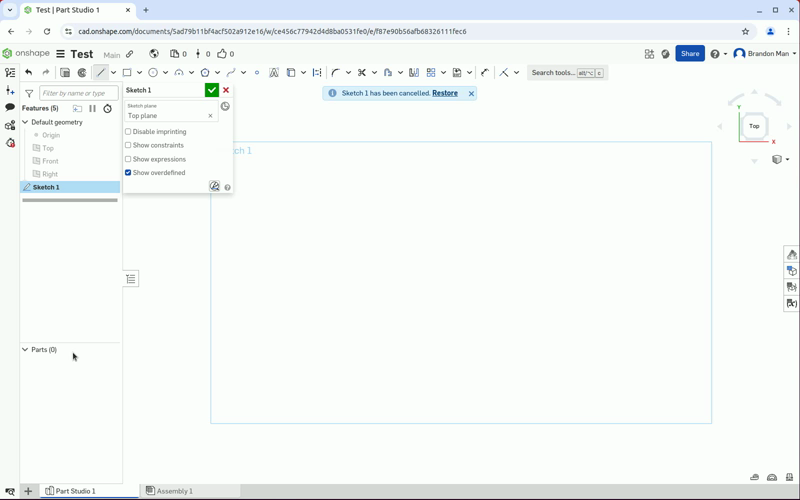
mouse_move(552, 395)
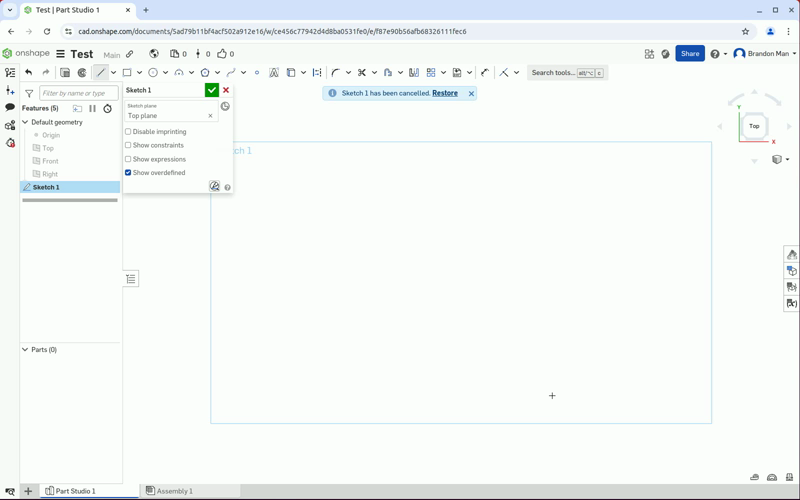
click(552, 395)
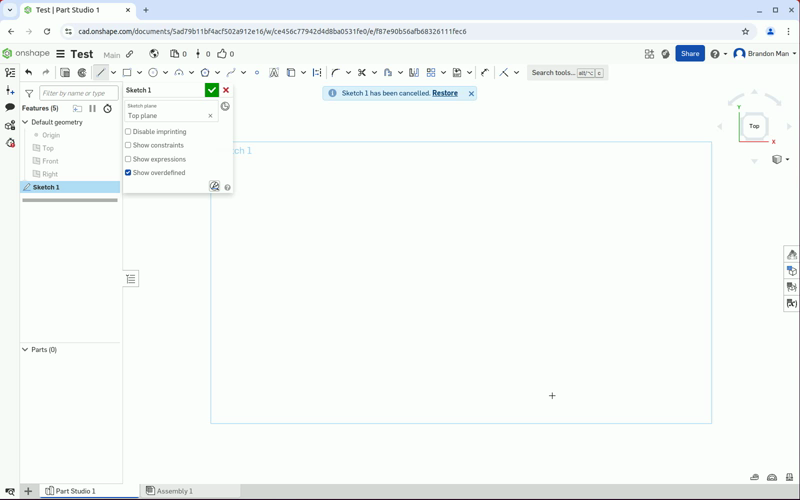
key_up(shift)
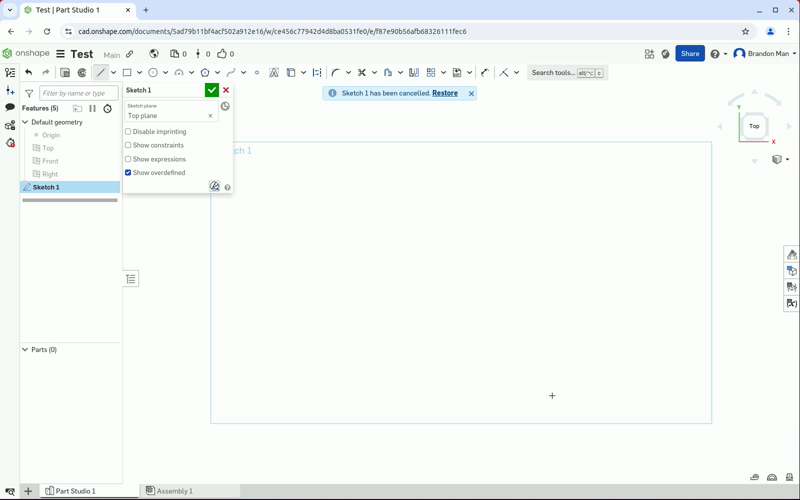
key_down(shift)
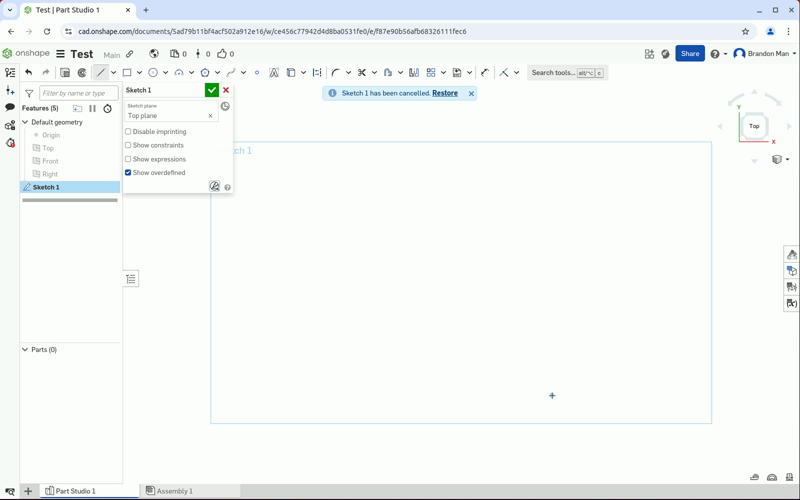
mouse_move(582, 395)
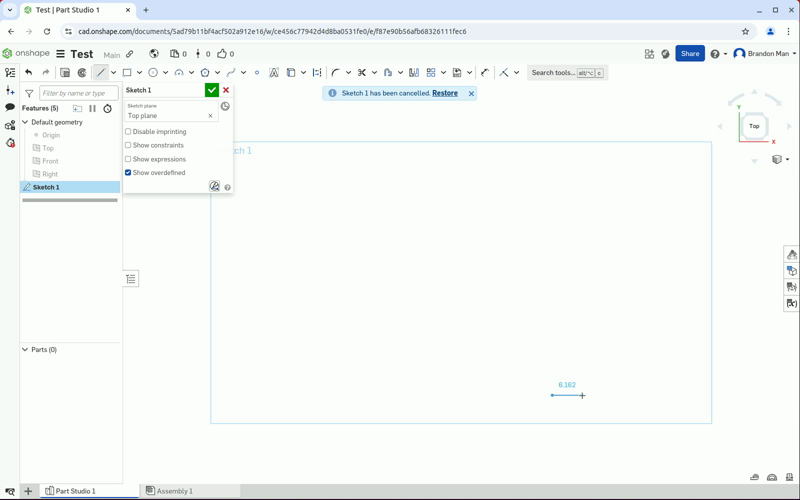
mouse_move(573, 395)
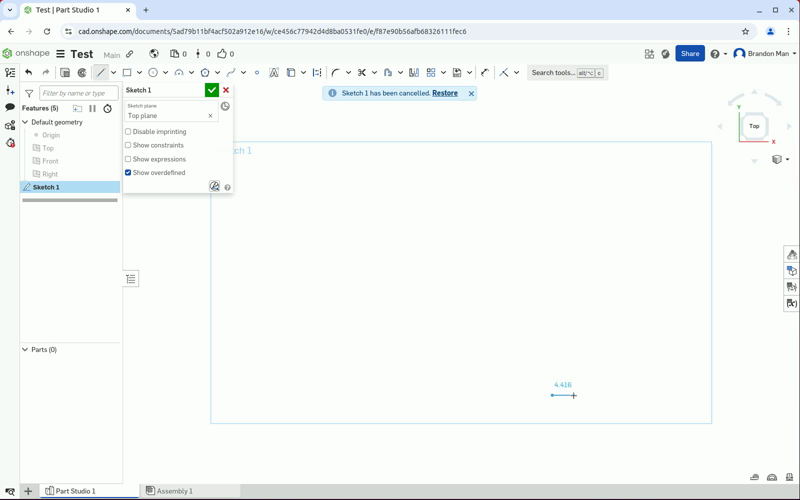
click(573, 395)
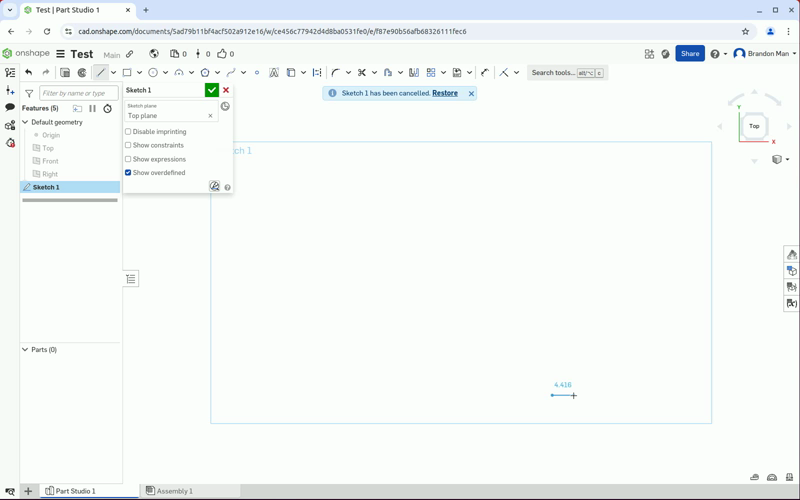
key_up(shift)
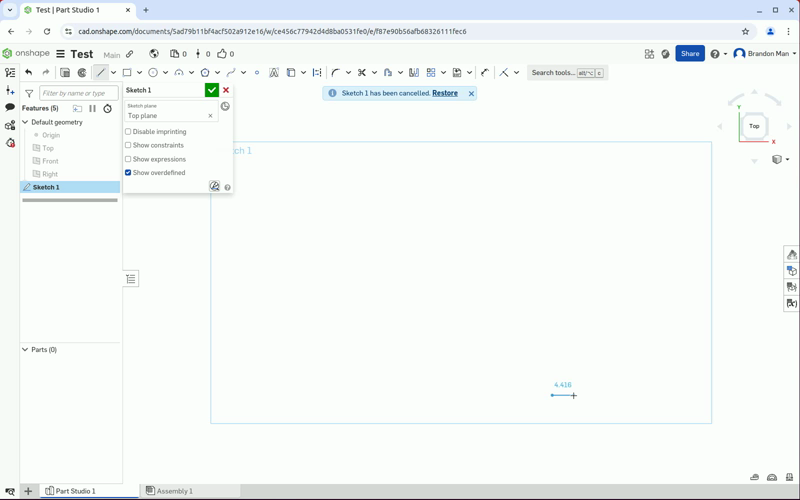
key_down(shift)
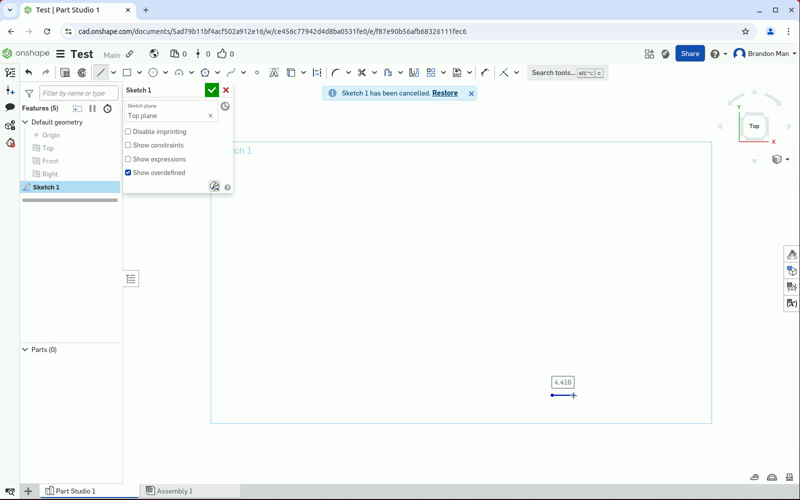
mouse_move(573, 257)
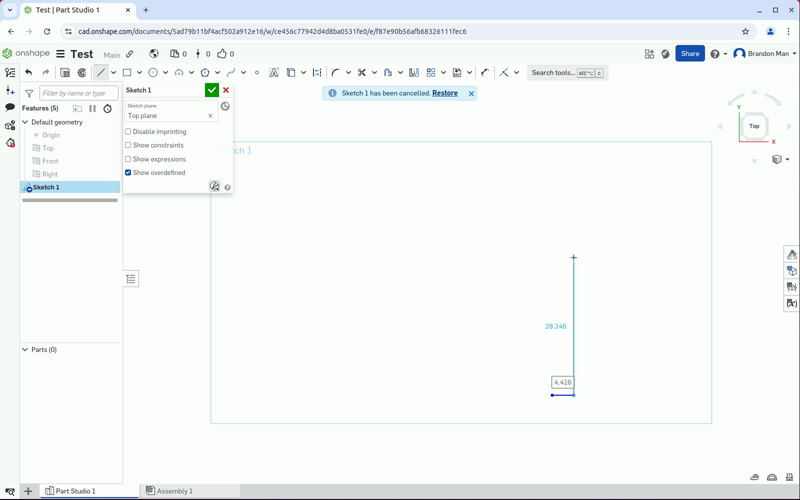
click(573, 257)
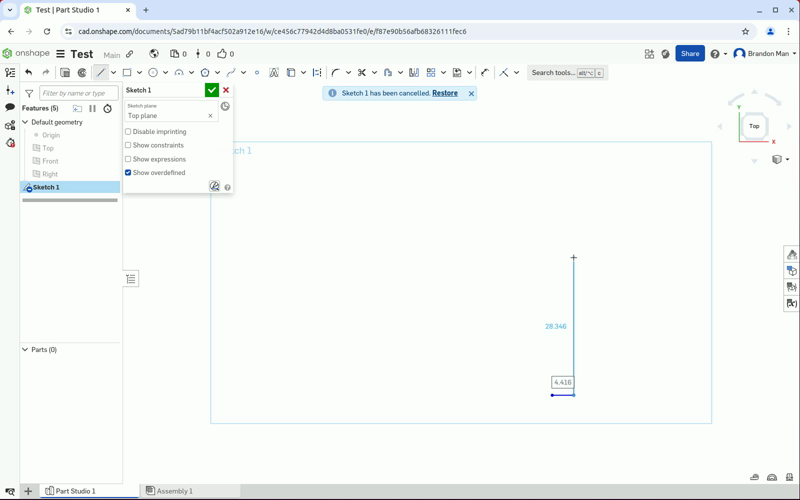
key_up(shift)
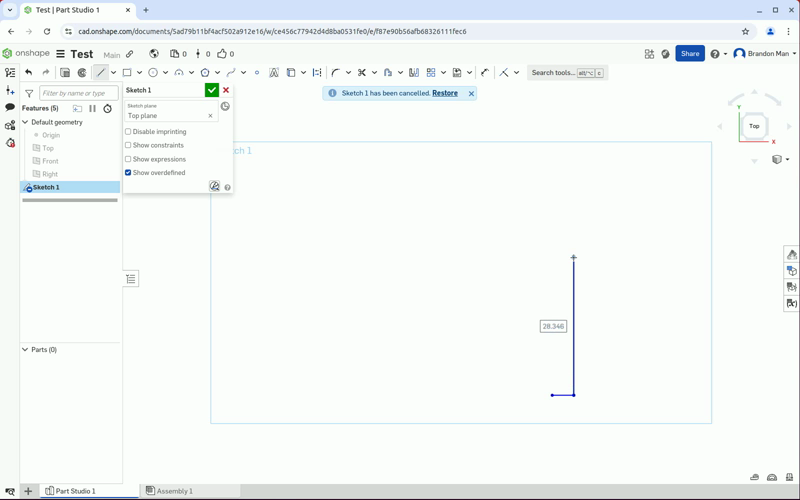
key_down(shift)
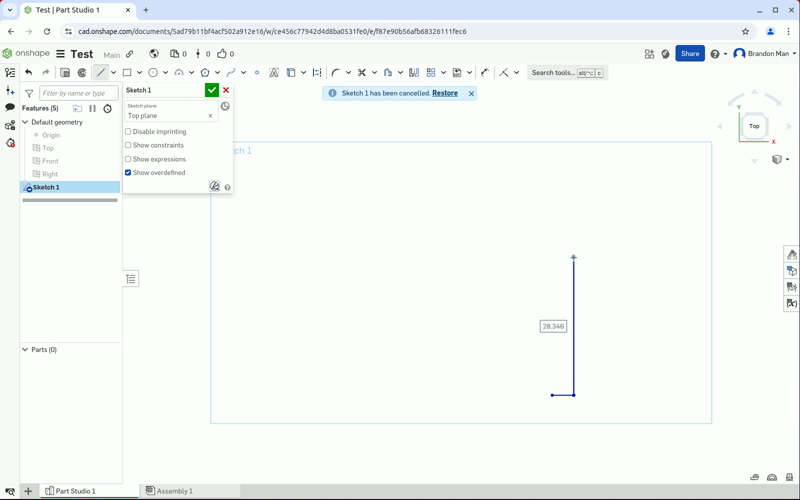
mouse_move(589, 257)
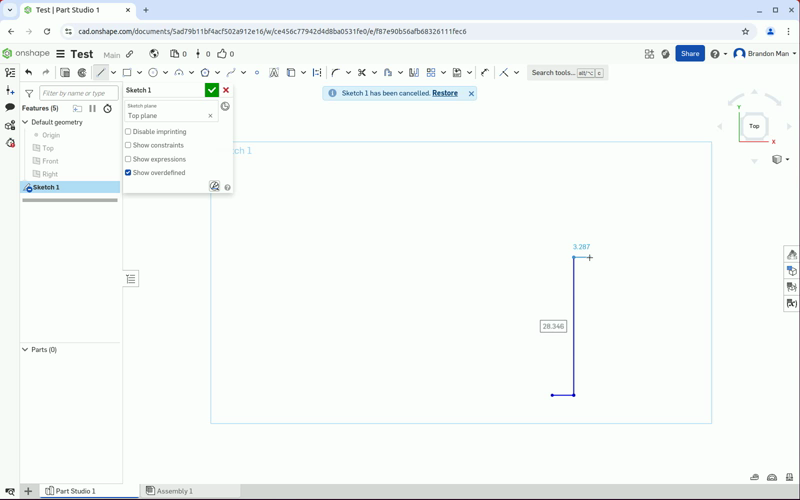
mouse_move(552, 257)
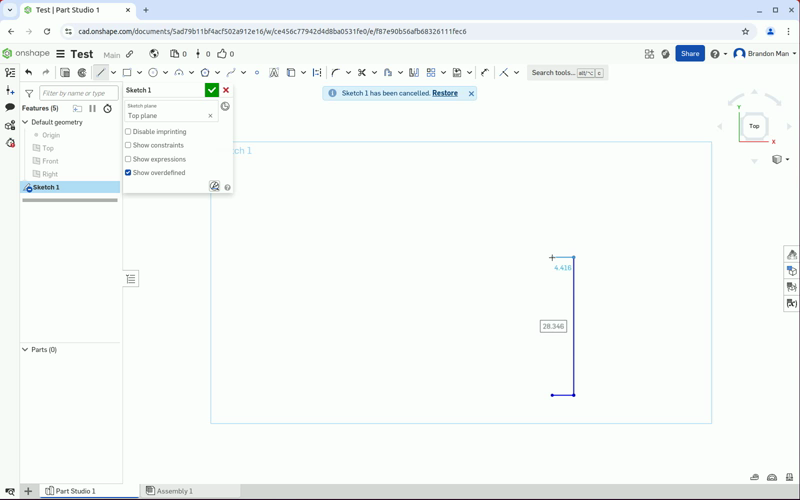
click(552, 257)
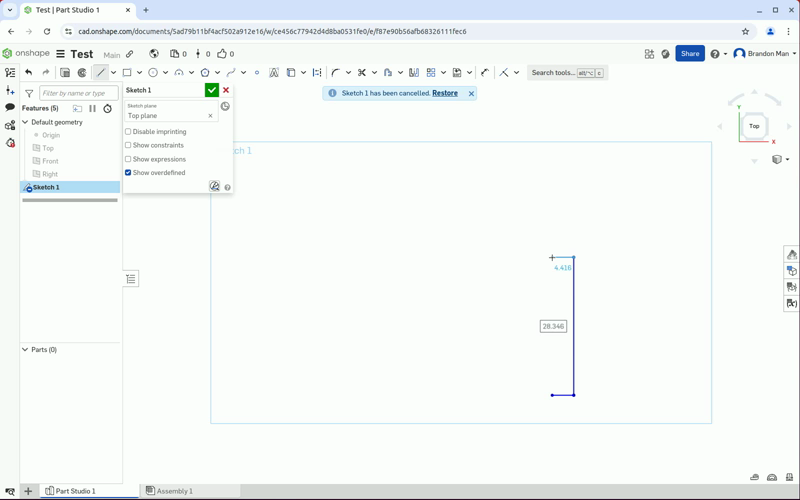
key_up(shift)
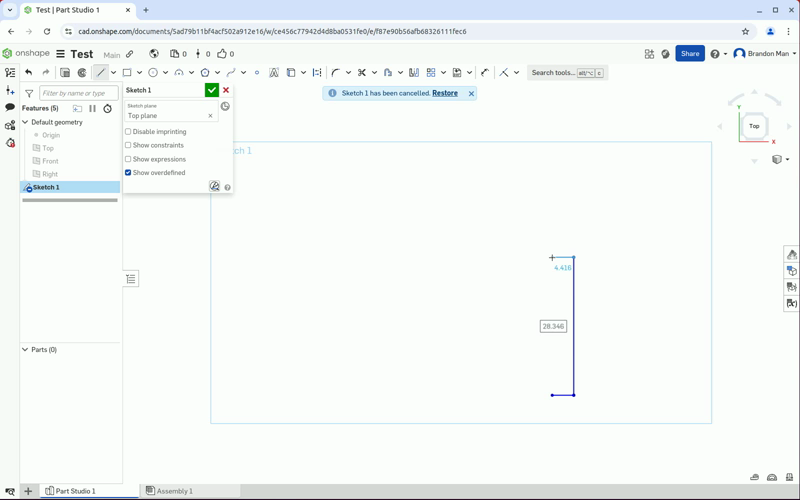
key_down(shift)
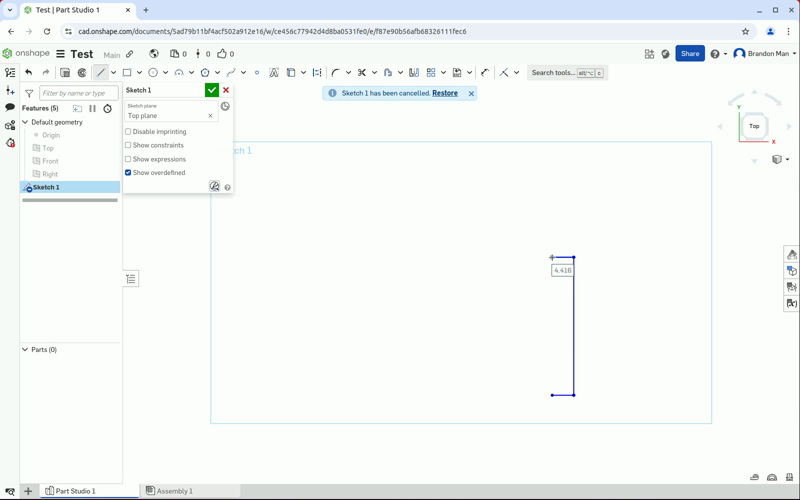
mouse_move(552, 373)
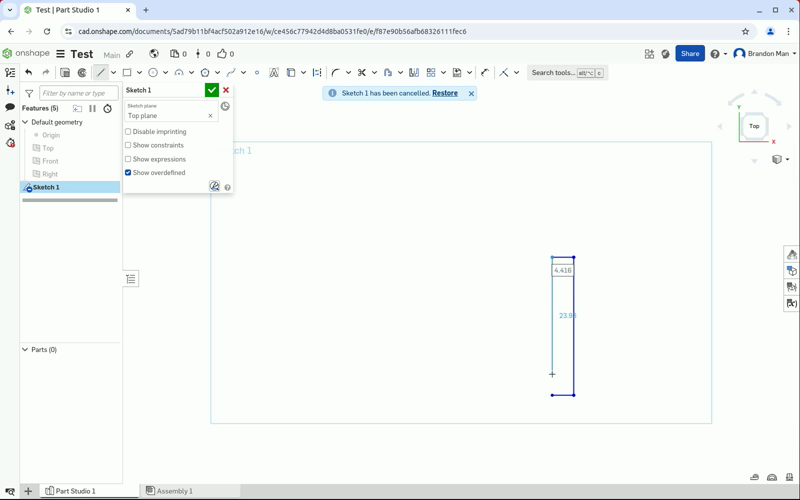
click(552, 373)
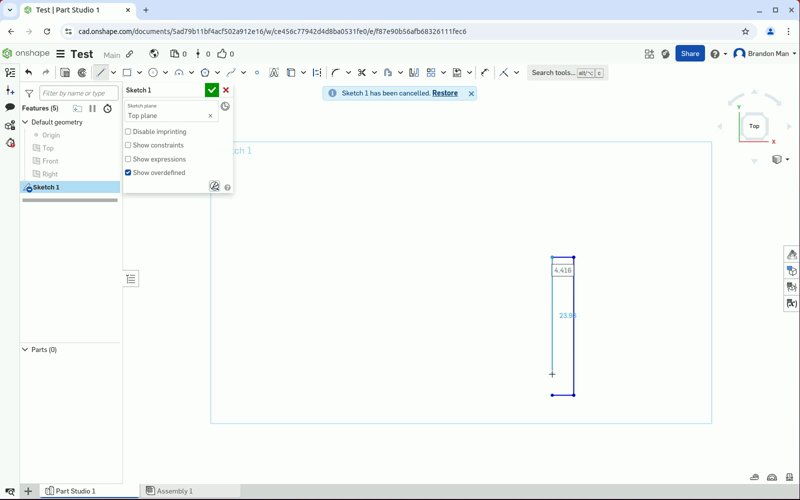
key_up(shift)
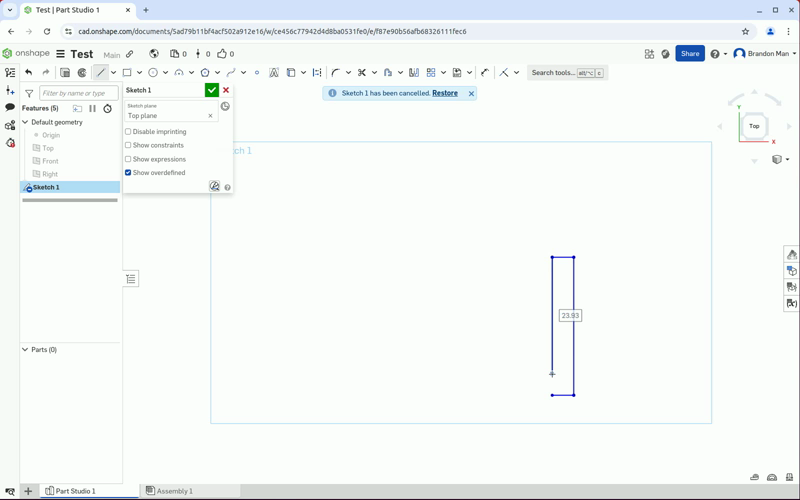
mouse_move(582, 373)
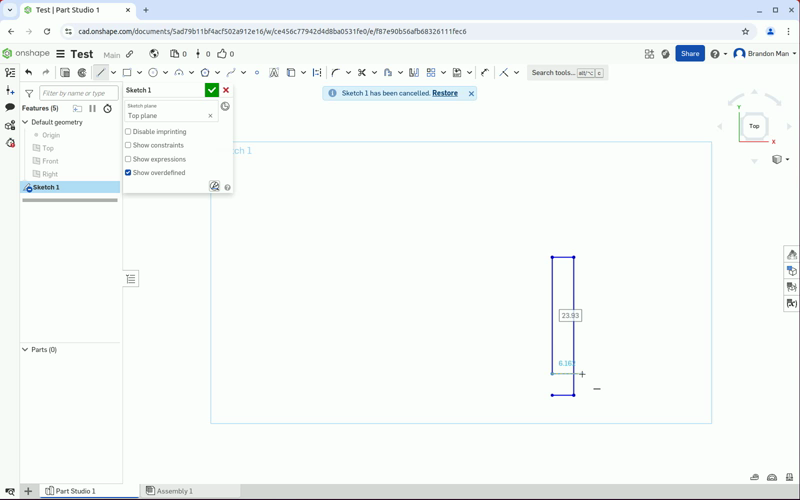
key_down(shift)
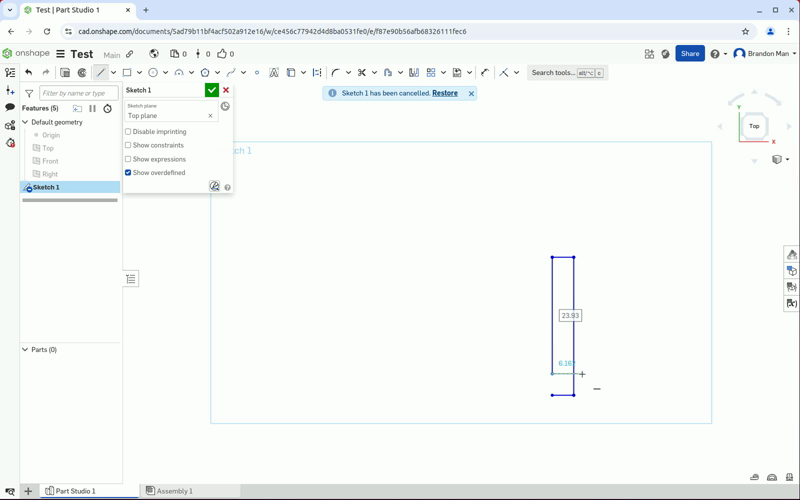
mouse_move(552, 395)
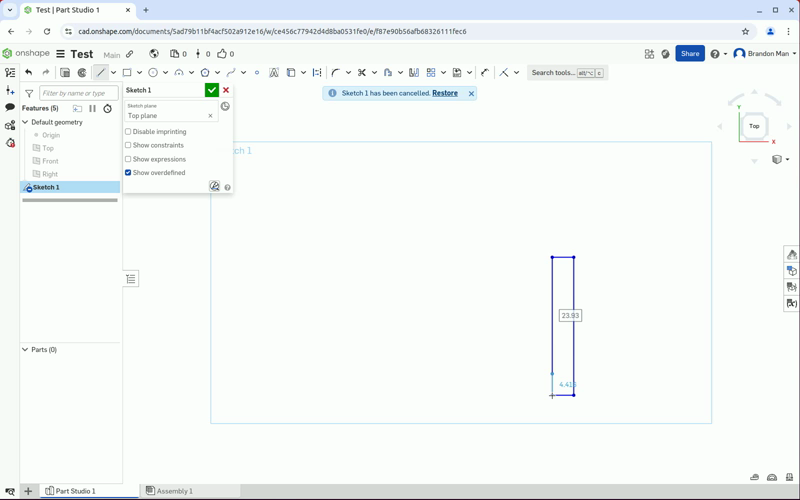
key_up(shift)
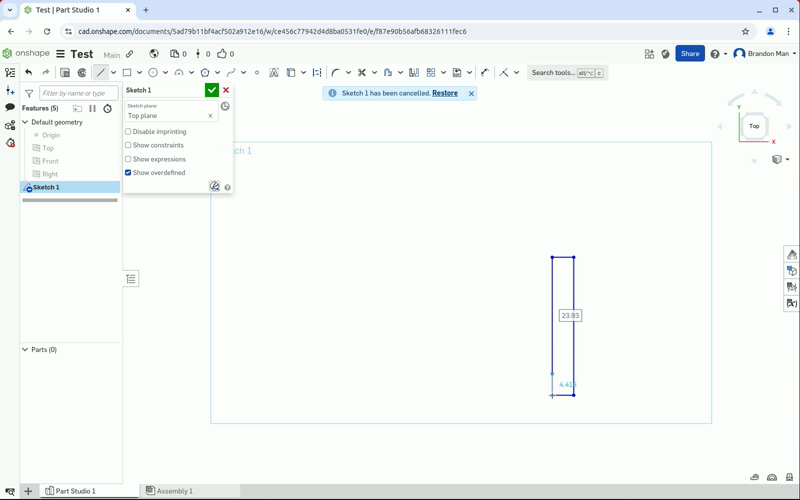
click(552, 395)
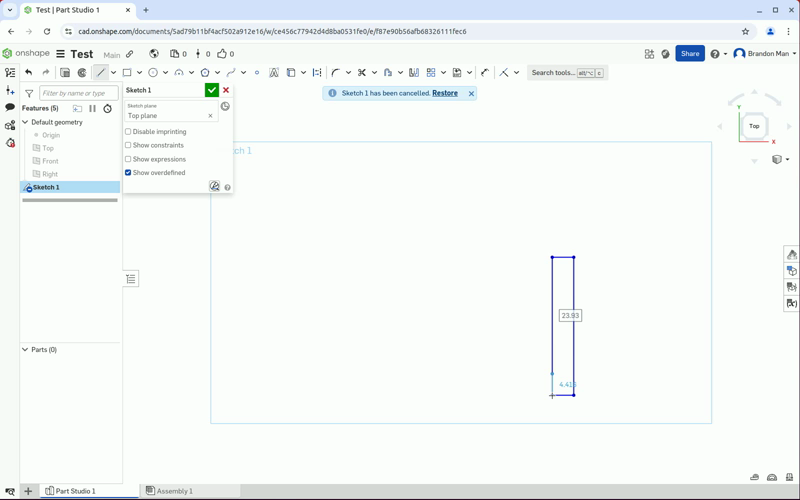
key(esc)
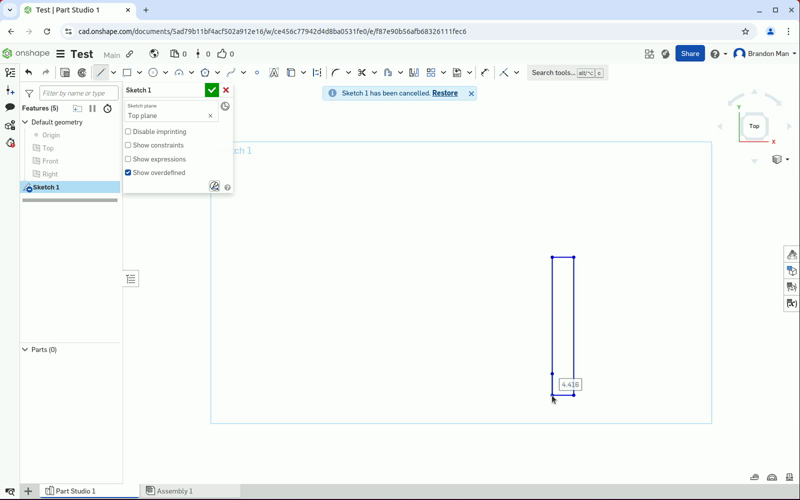
mouse_move(554, 379)
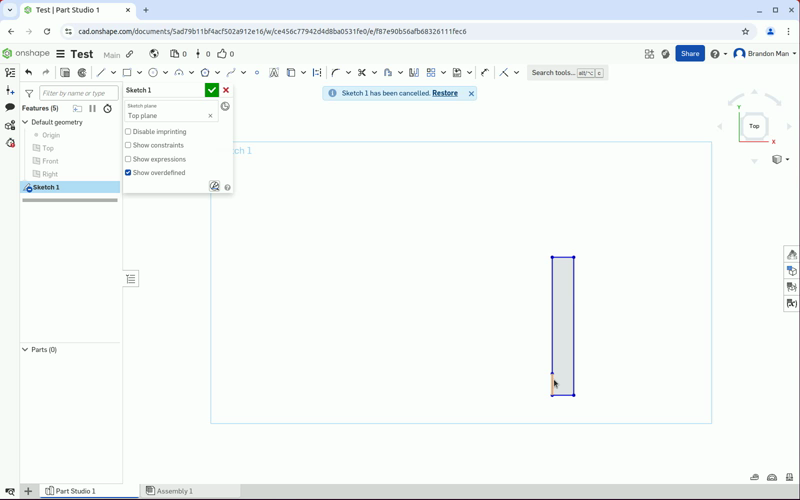
click(554, 379)
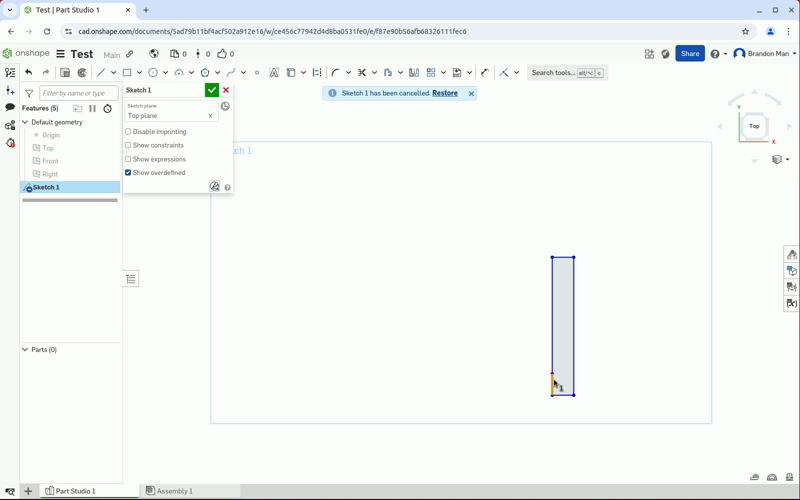
mouse_move(73, 352)
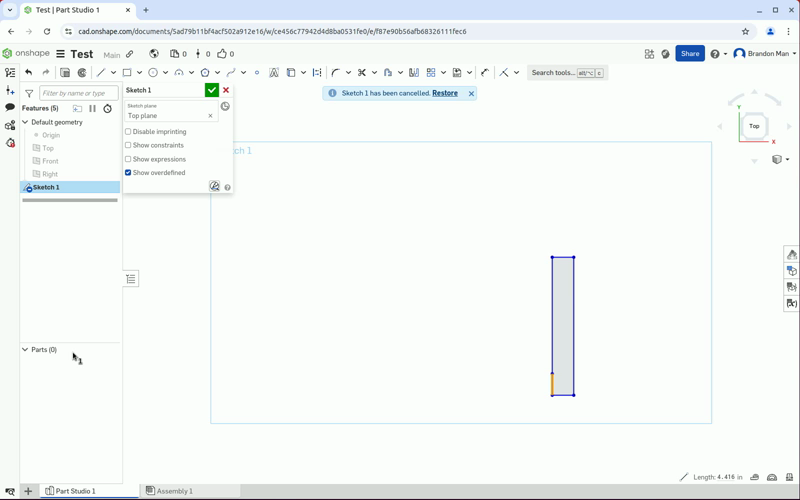
key(shift+y)
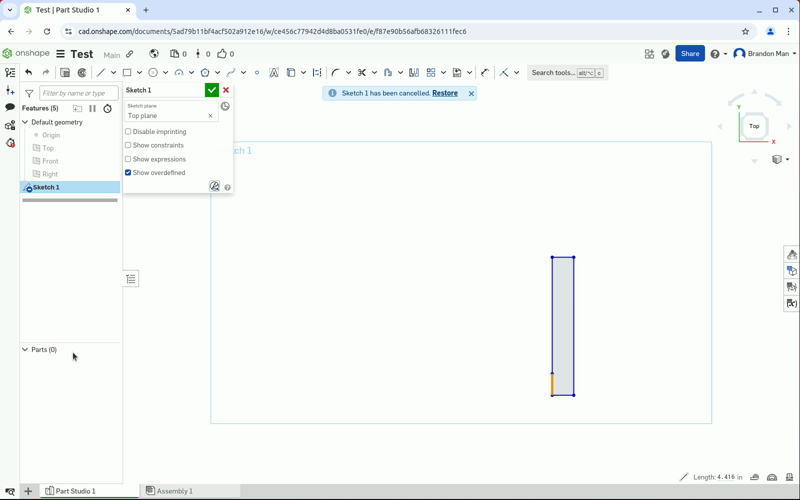
key(shift+e)
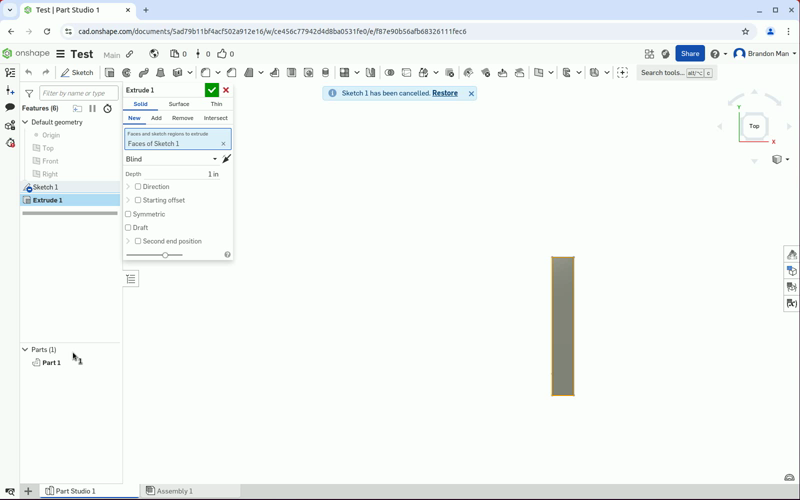
mouse_move(143, 106)
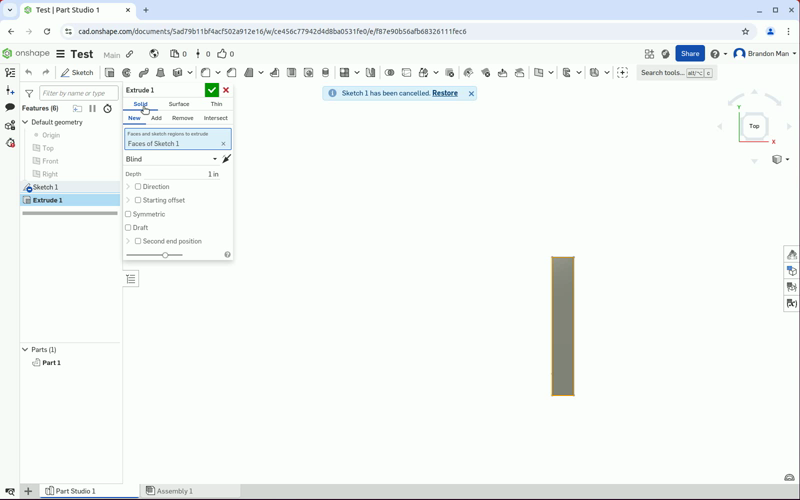
click(143, 106)
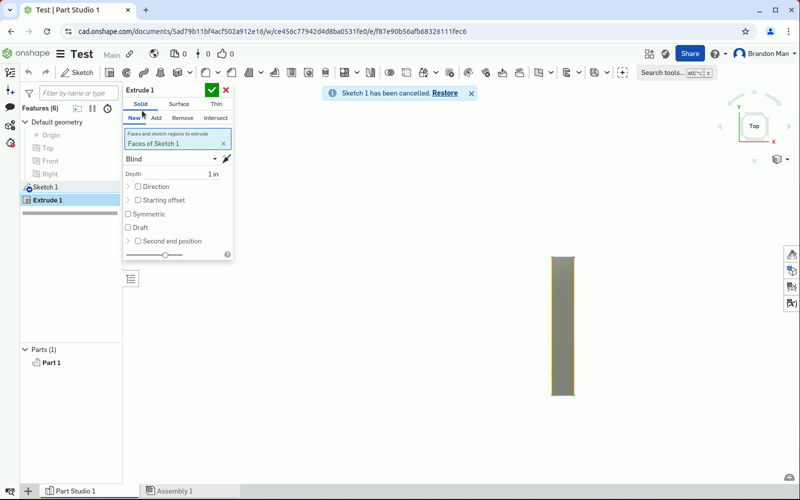
mouse_move(137, 120)
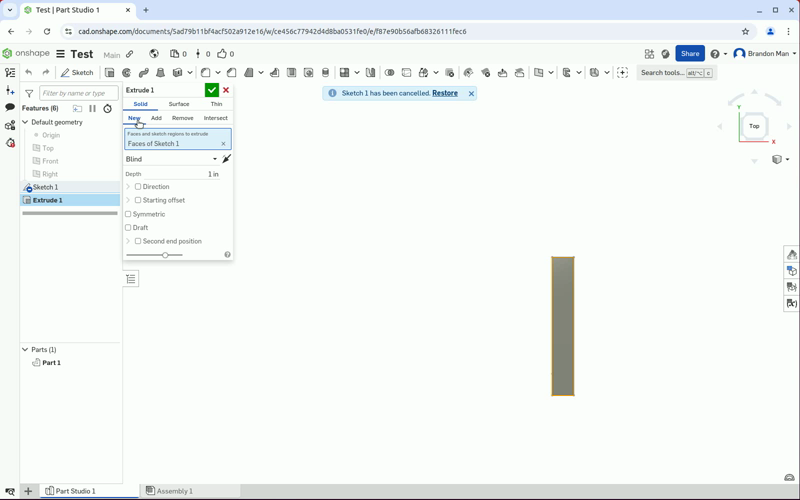
click(137, 120)
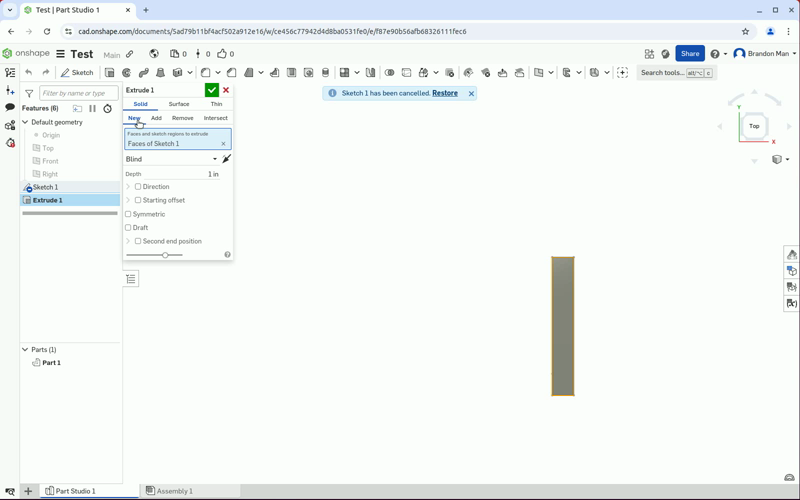
key(tab, 4)
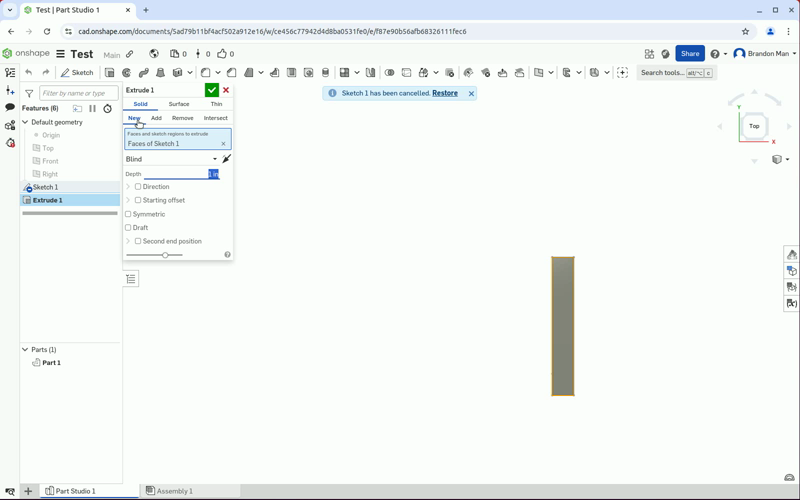
text(8.906)
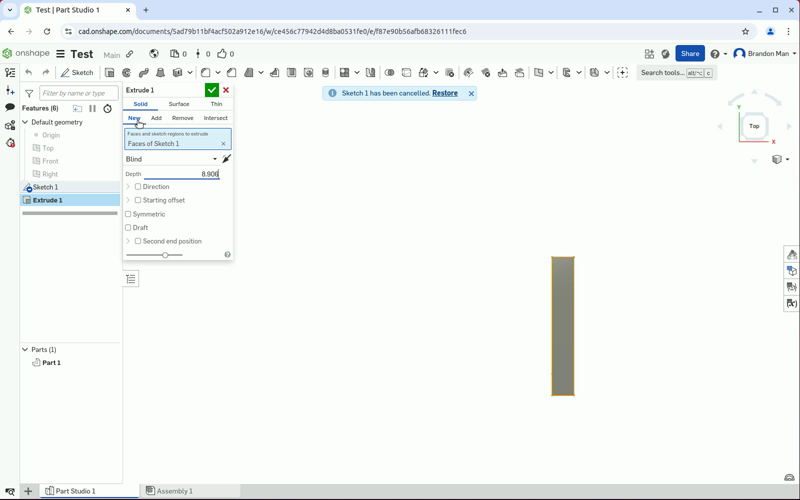
key(enter)
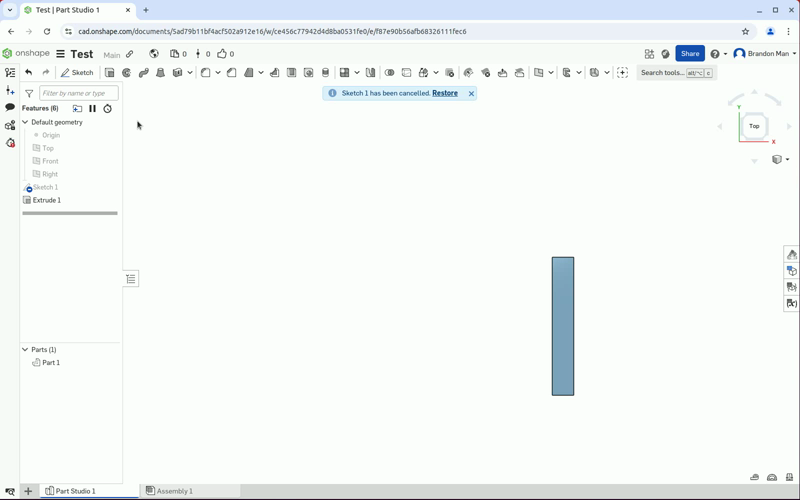
key(shift+h)
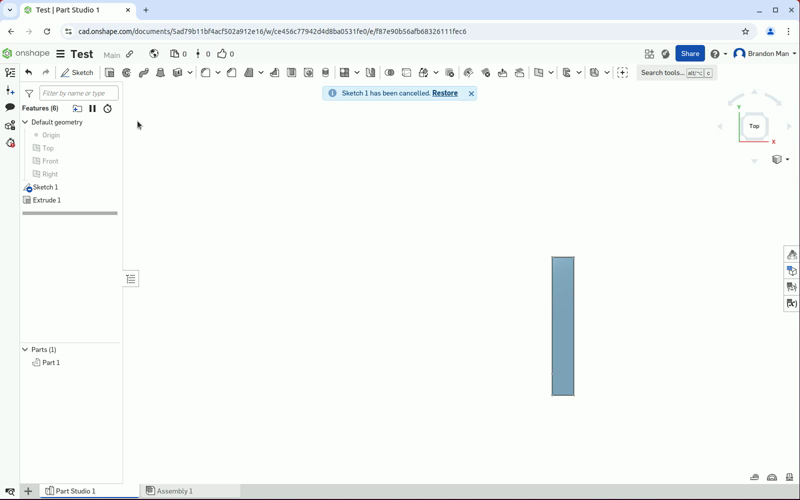
key(shift+h)
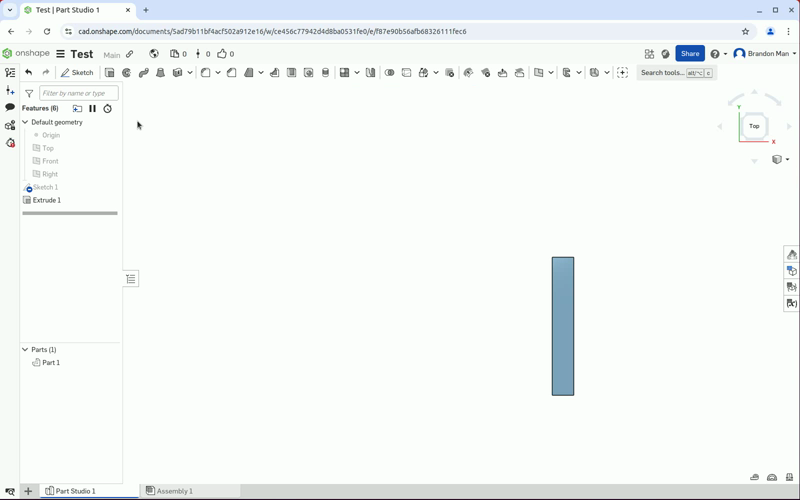
mouse_move(73, 189)
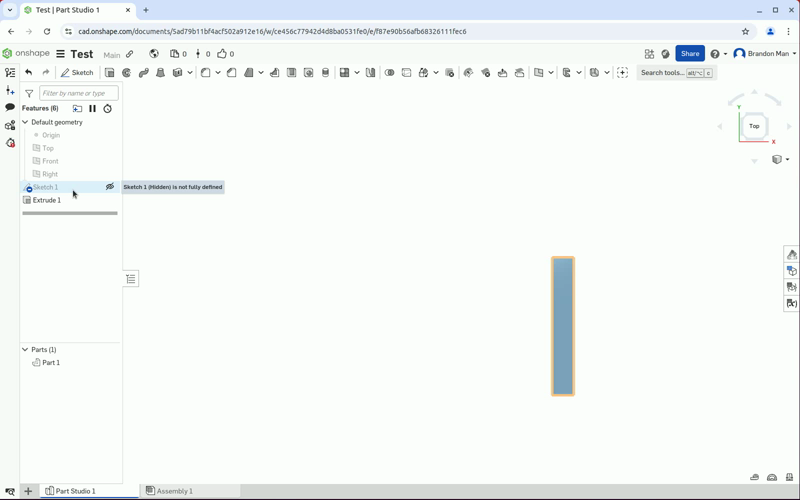
click(73, 189)
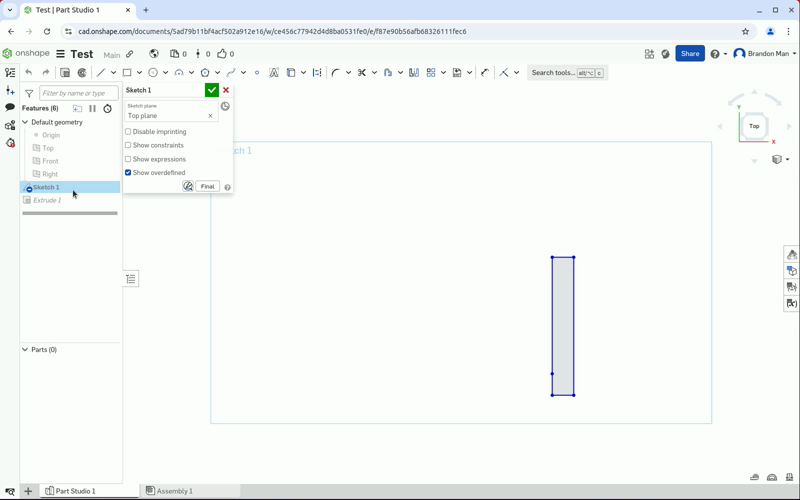
mouse_move(229, 92)
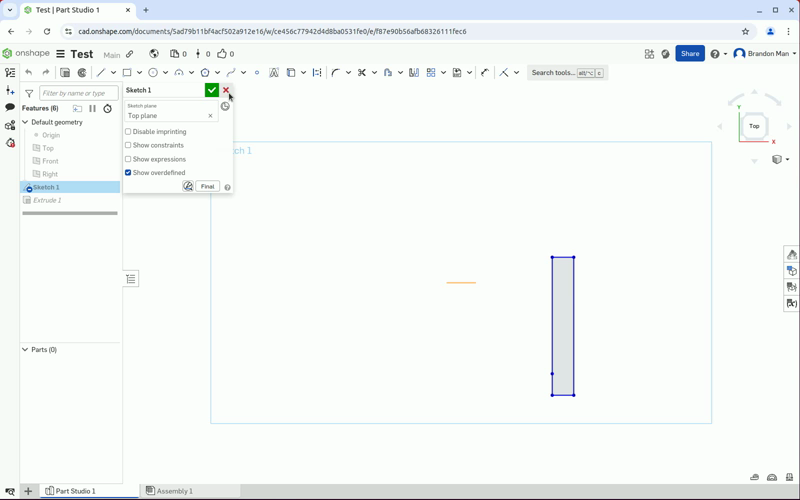
click(229, 92)
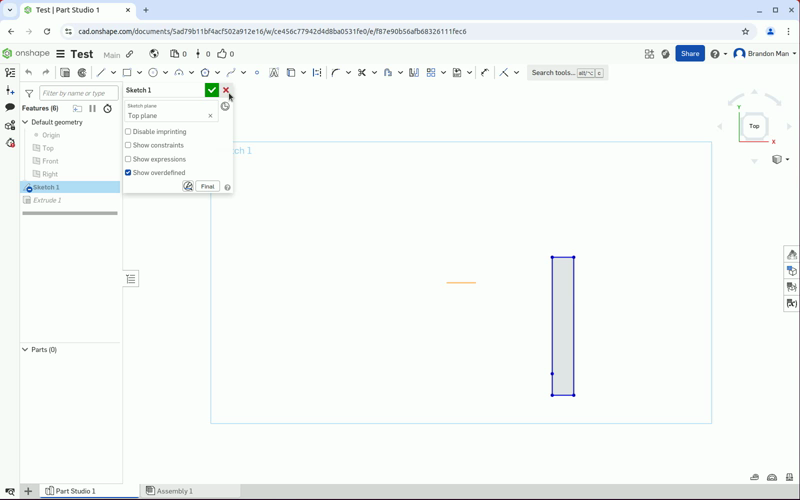
key(shift+s)
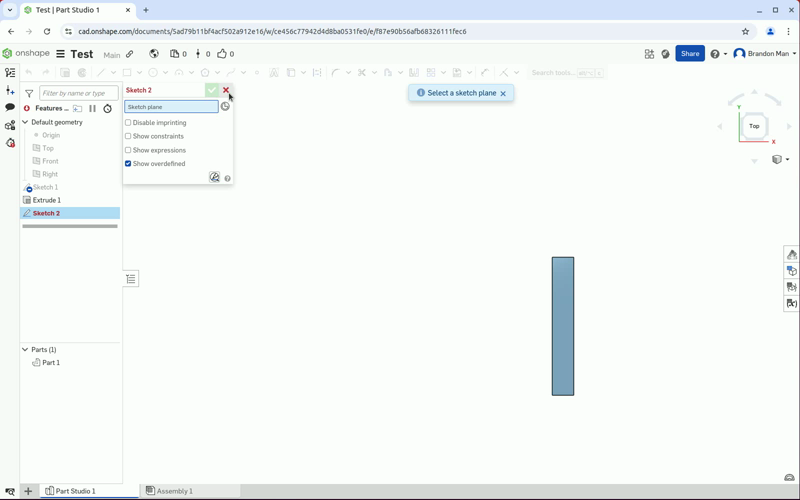
mouse_move(73, 150)
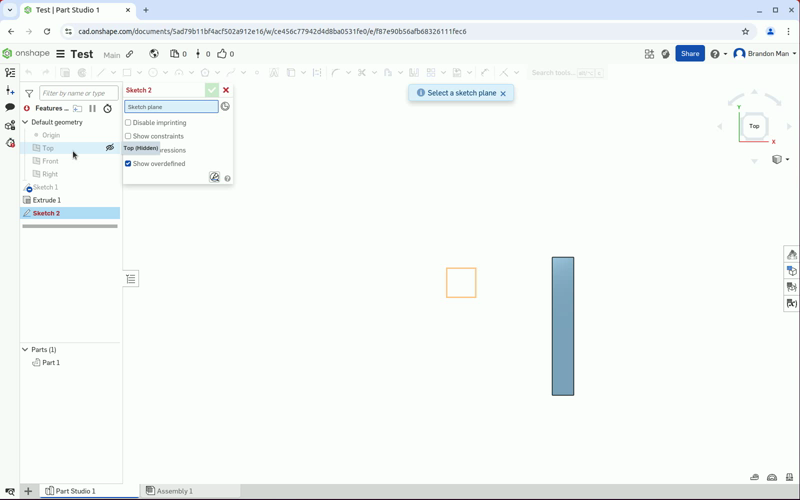
click(73, 150)
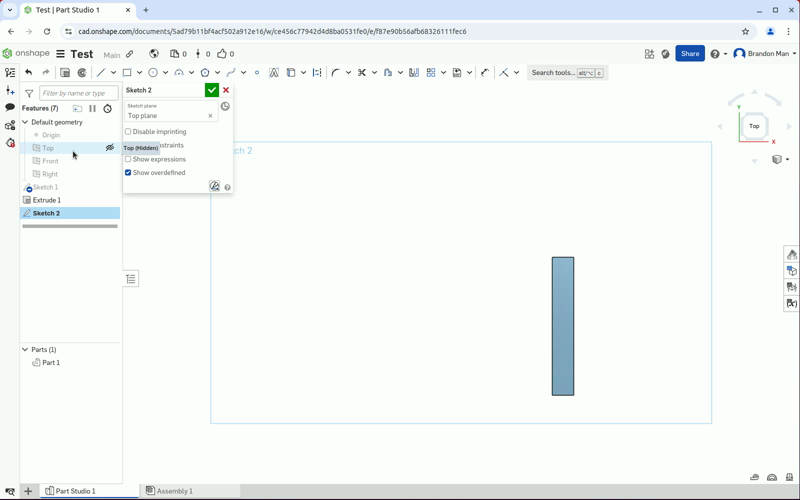
mouse_move(73, 352)
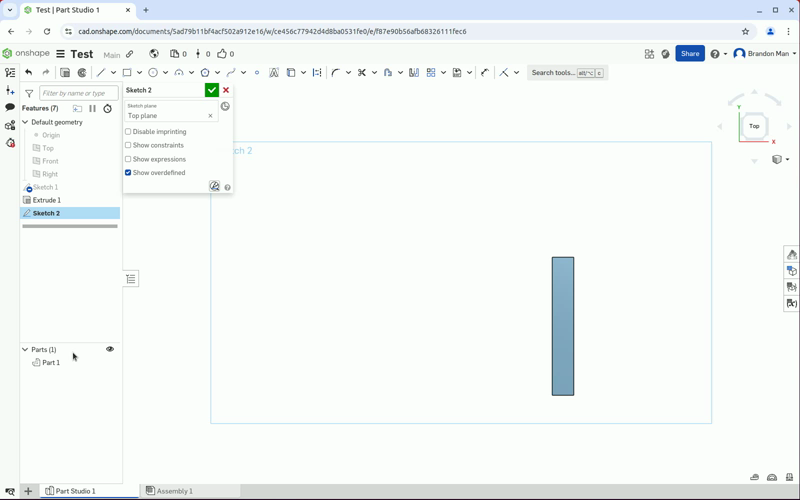
key(y)
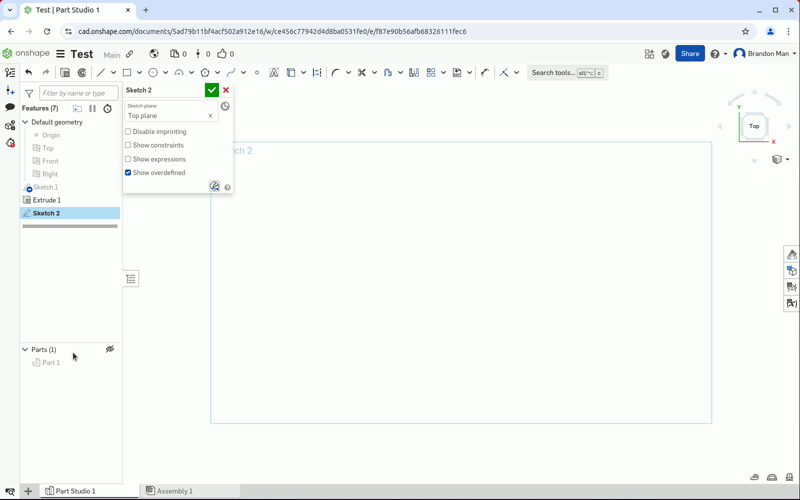
key(l)
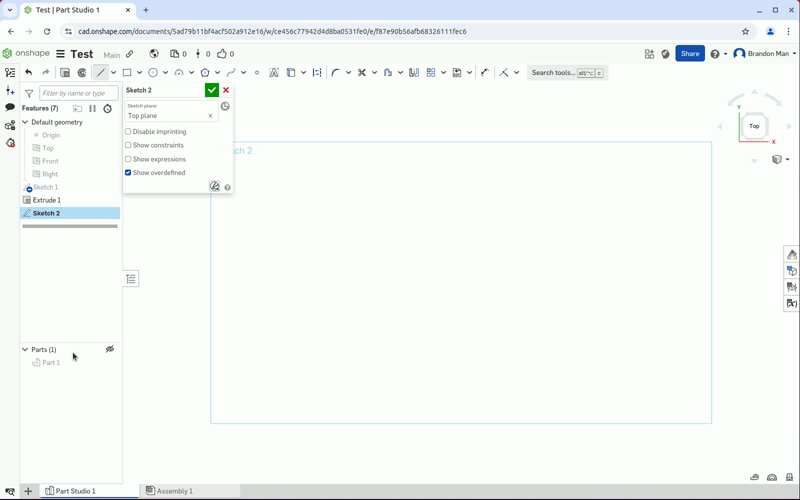
key_down(shift)
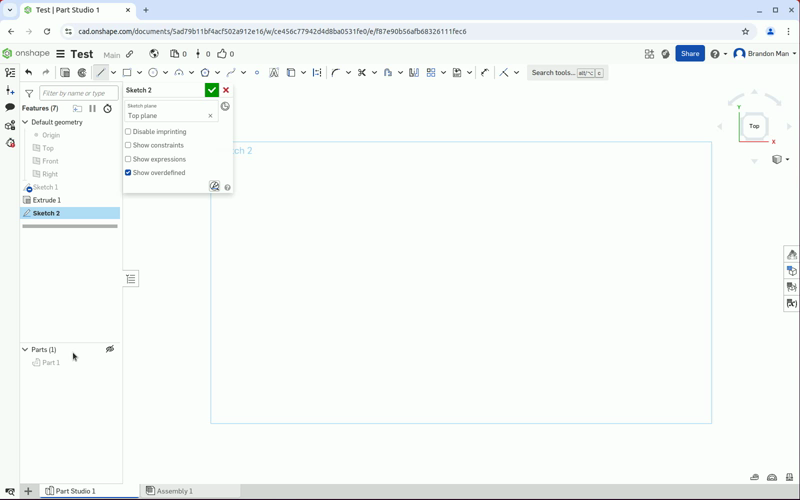
mouse_move(369, 395)
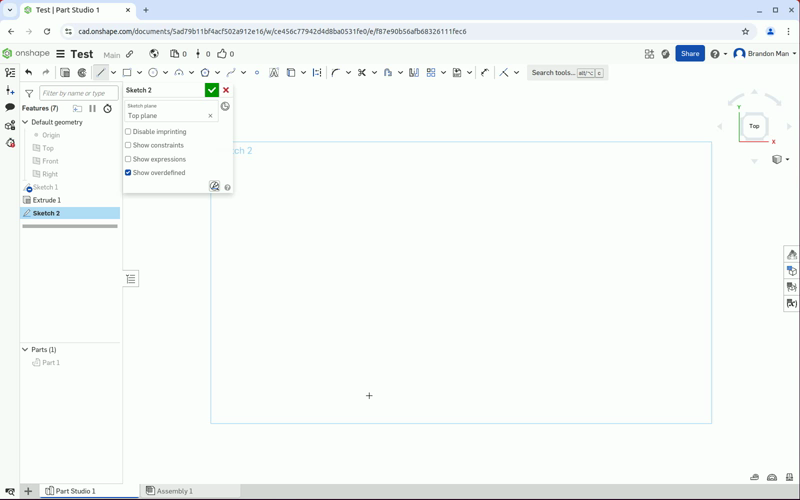
click(369, 395)
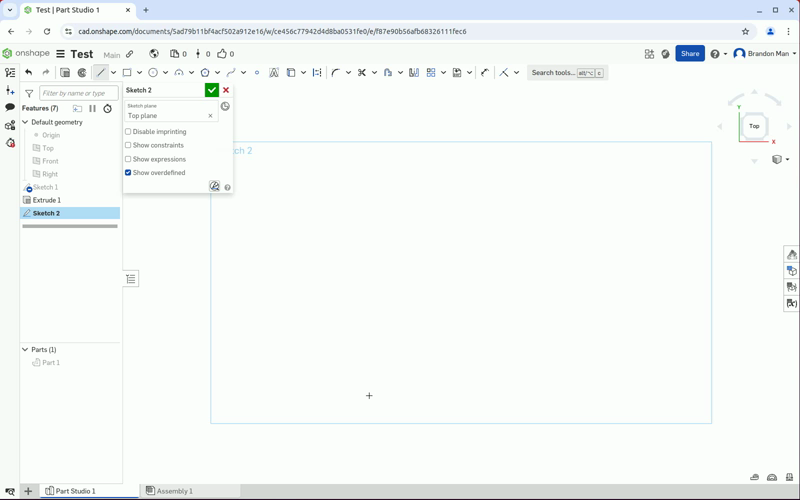
key_up(shift)
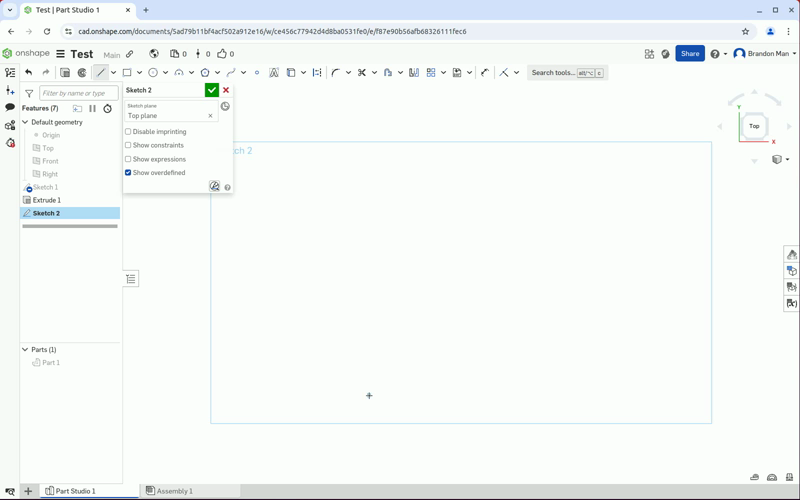
key_down(shift)
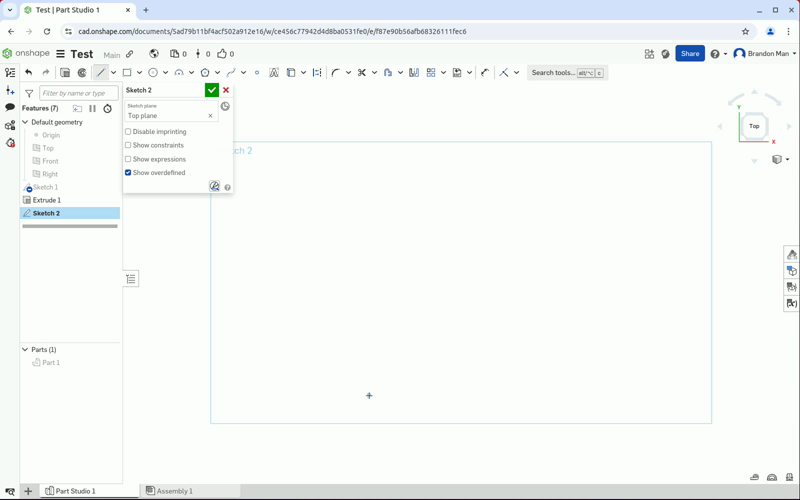
mouse_move(550, 395)
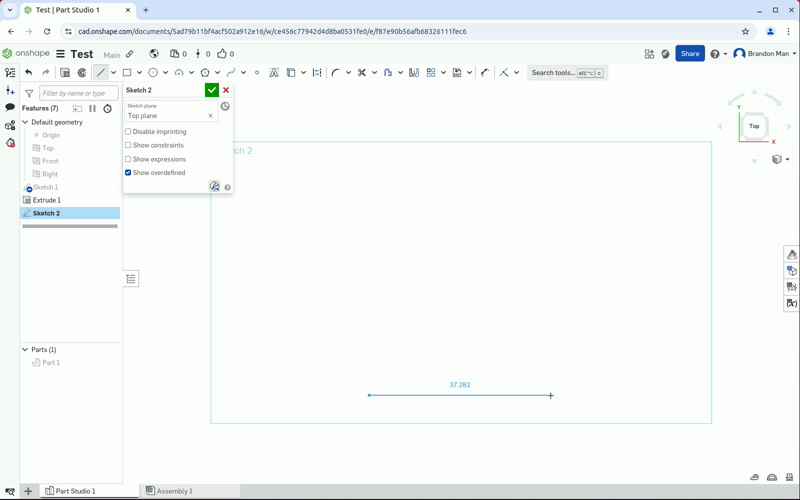
click(550, 395)
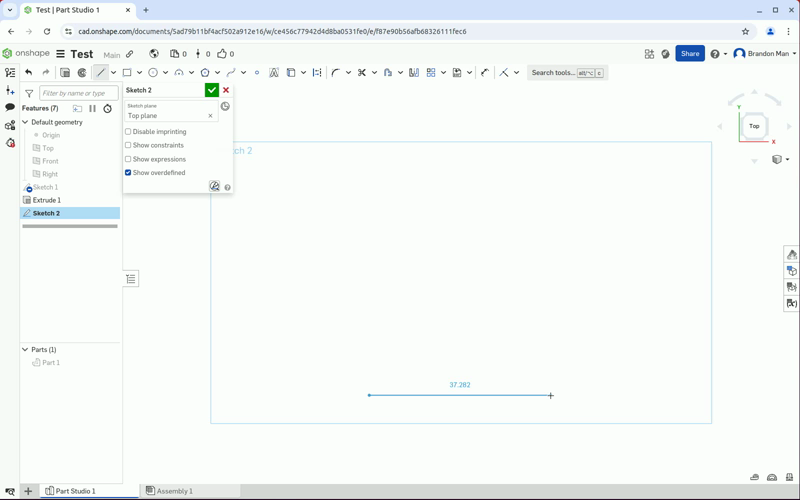
key_up(shift)
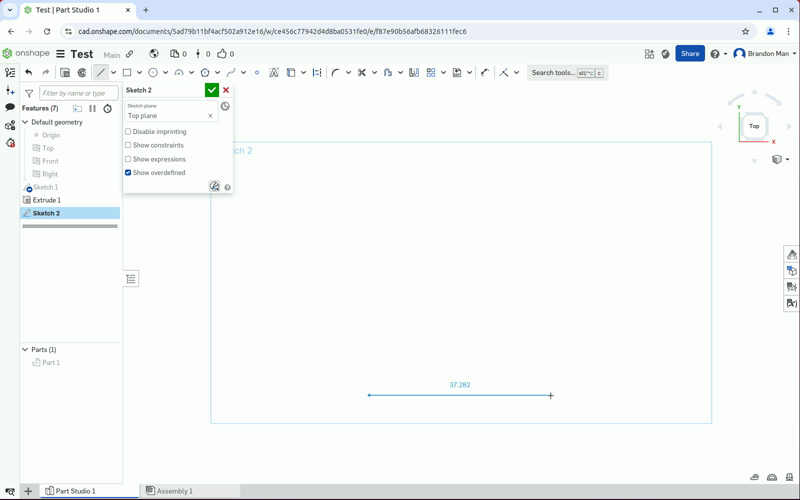
key_down(shift)
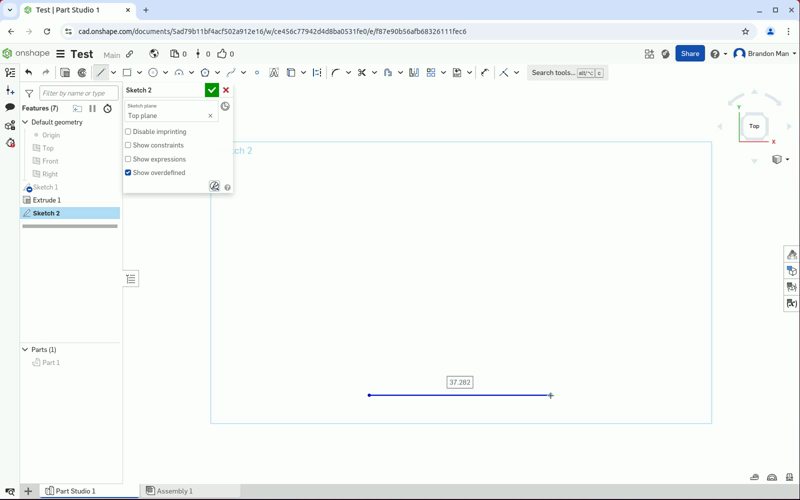
mouse_move(580, 395)
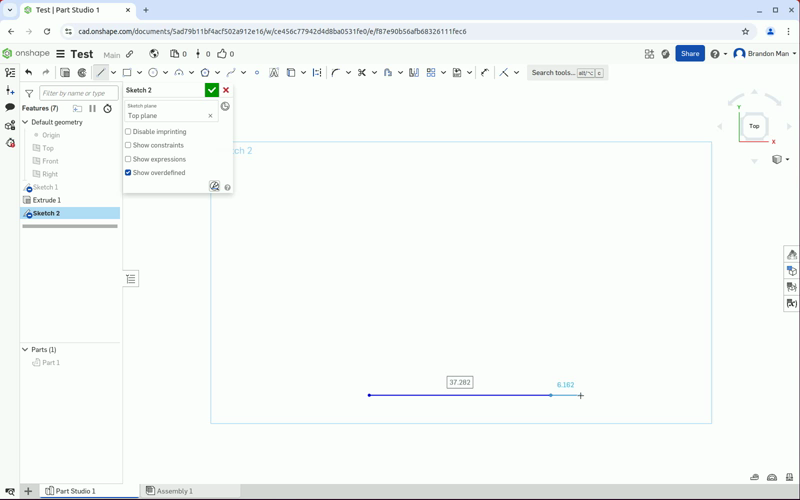
mouse_move(550, 374)
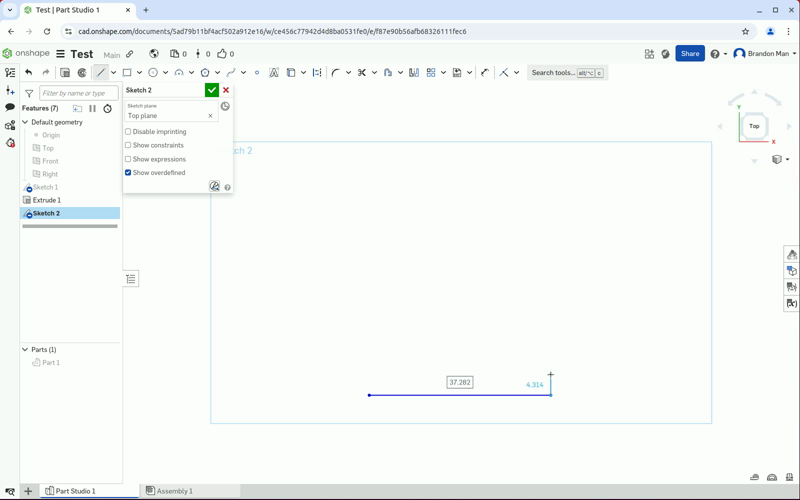
click(550, 374)
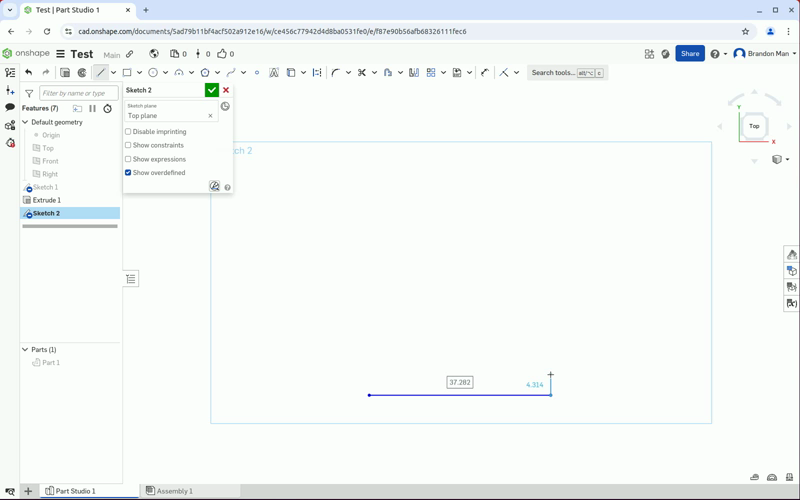
key_up(shift)
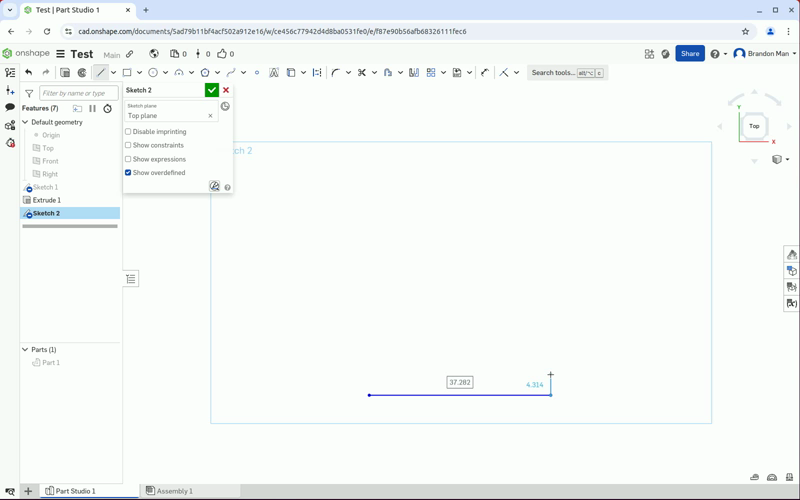
key_down(shift)
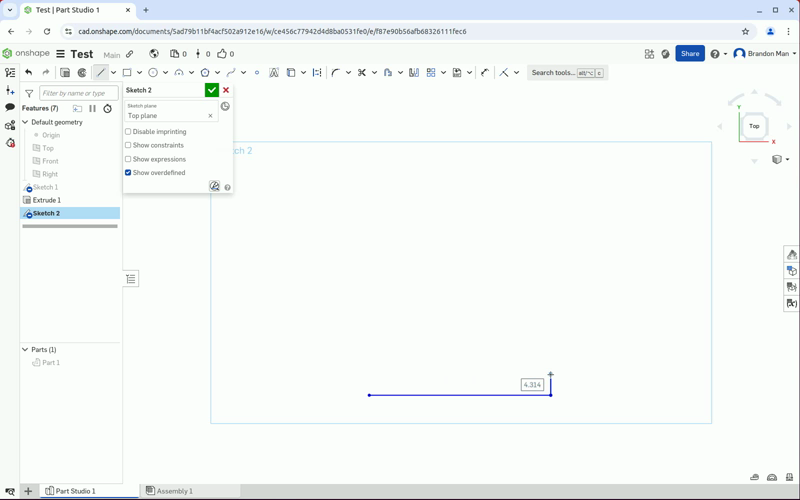
mouse_move(390, 374)
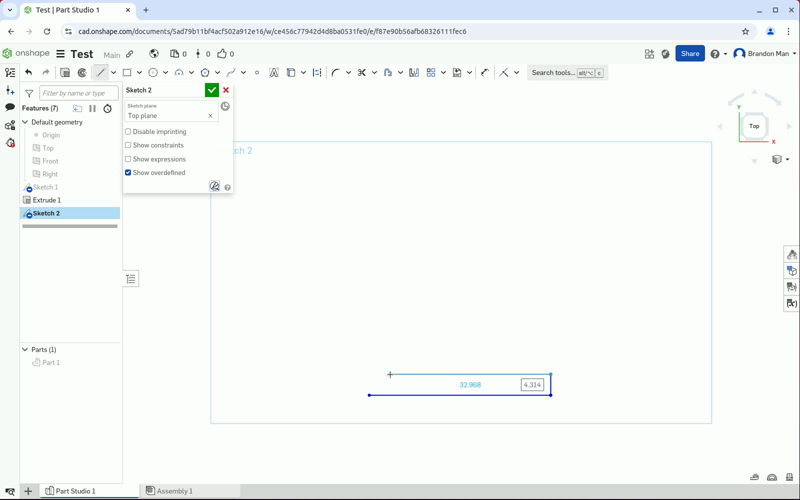
click(390, 374)
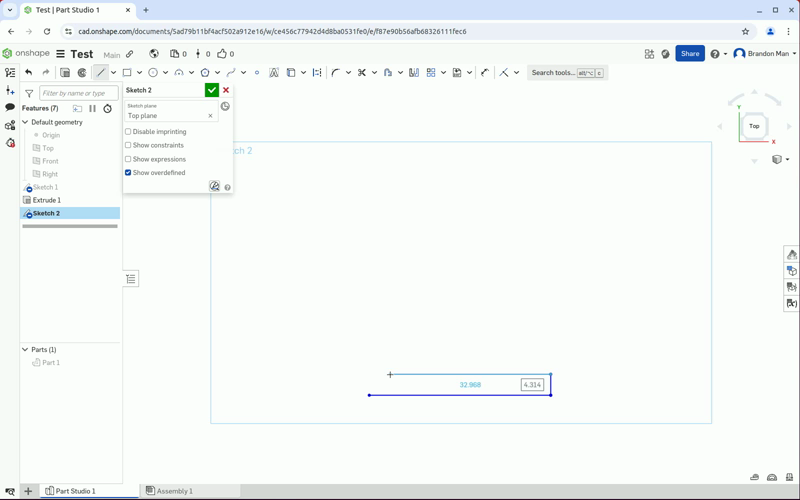
key_up(shift)
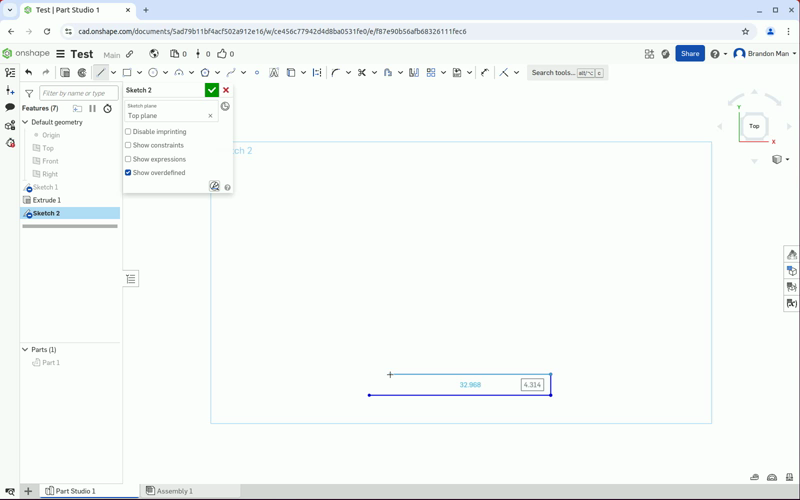
key_down(shift)
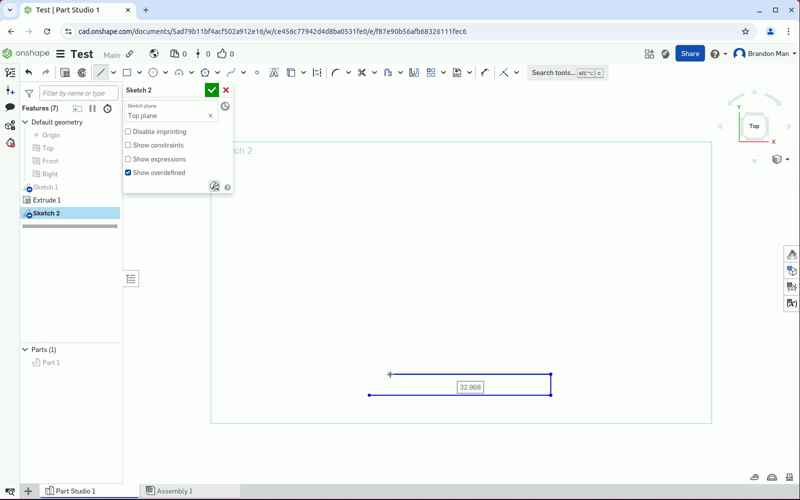
mouse_move(420, 374)
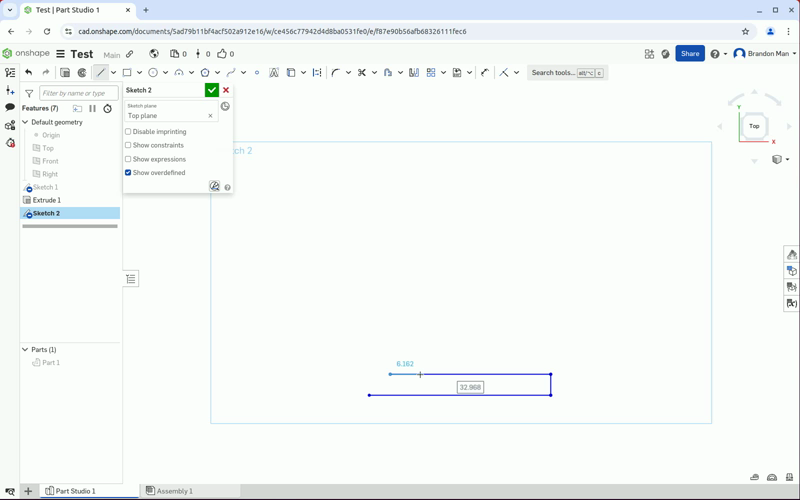
mouse_move(369, 374)
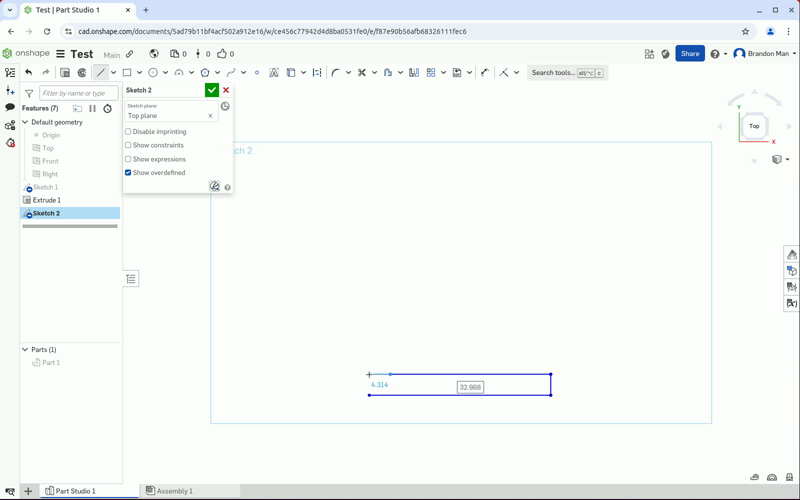
click(369, 374)
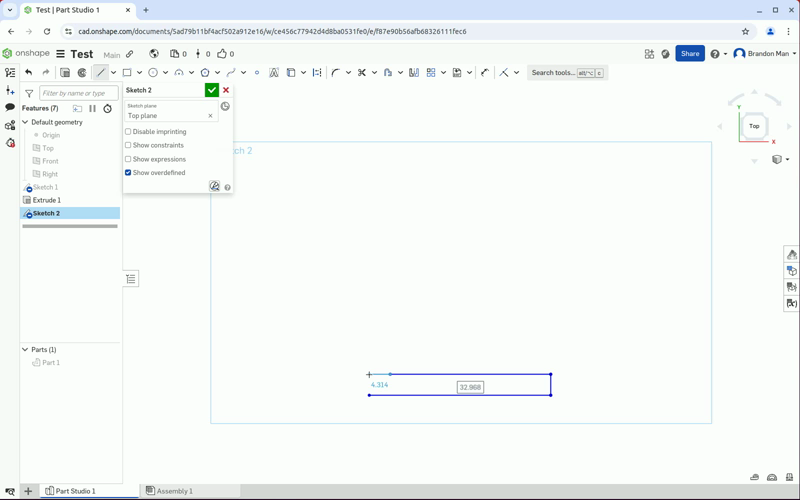
key_up(shift)
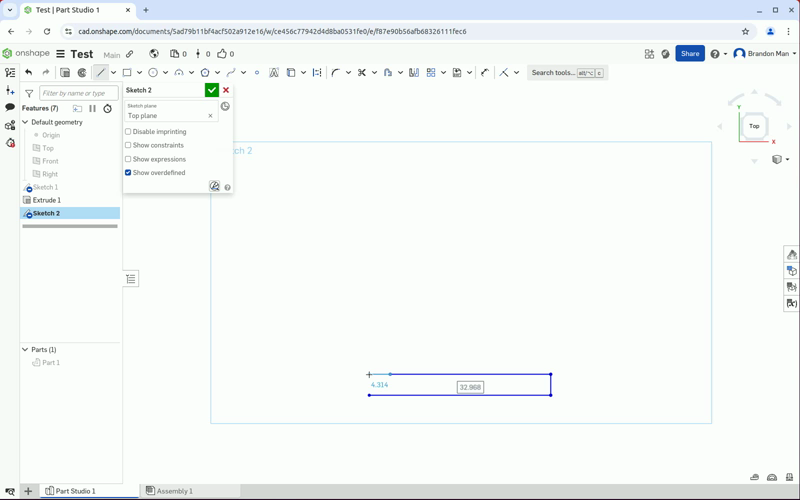
mouse_move(399, 374)
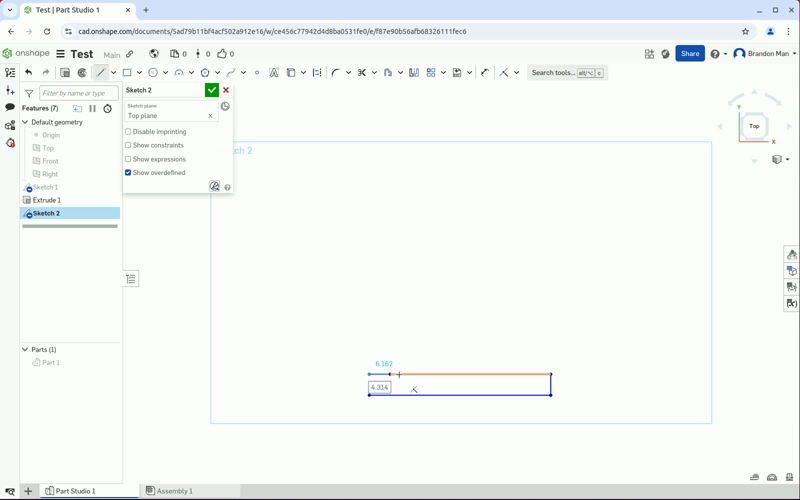
key_down(shift)
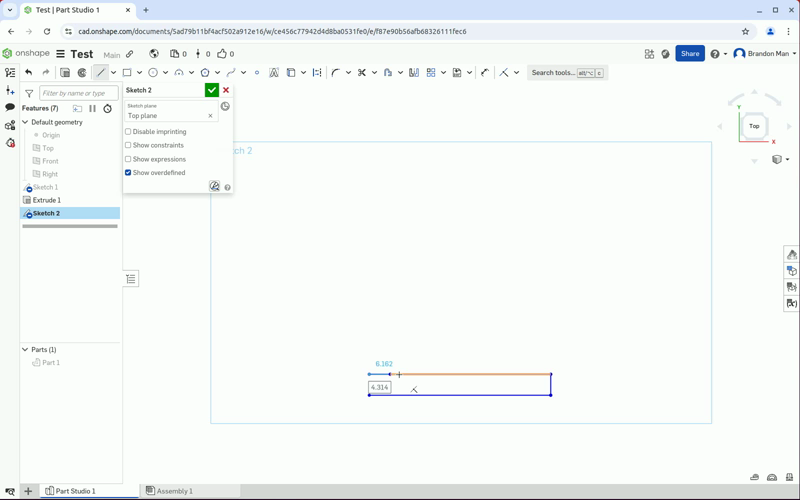
mouse_move(369, 395)
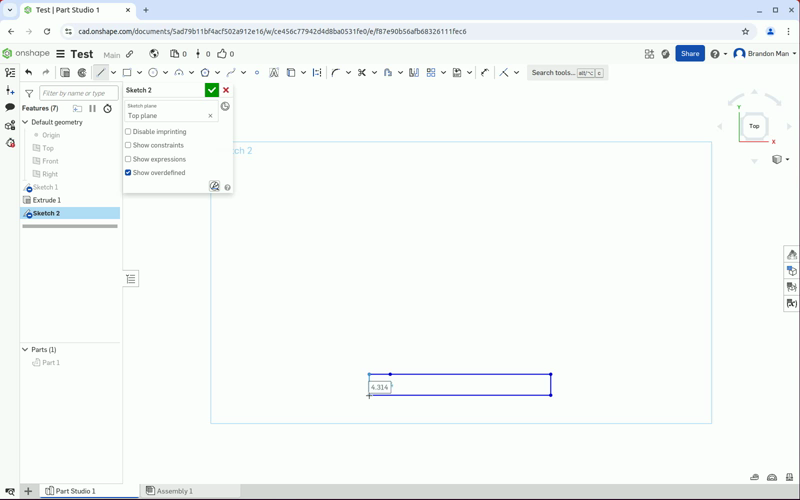
key_up(shift)
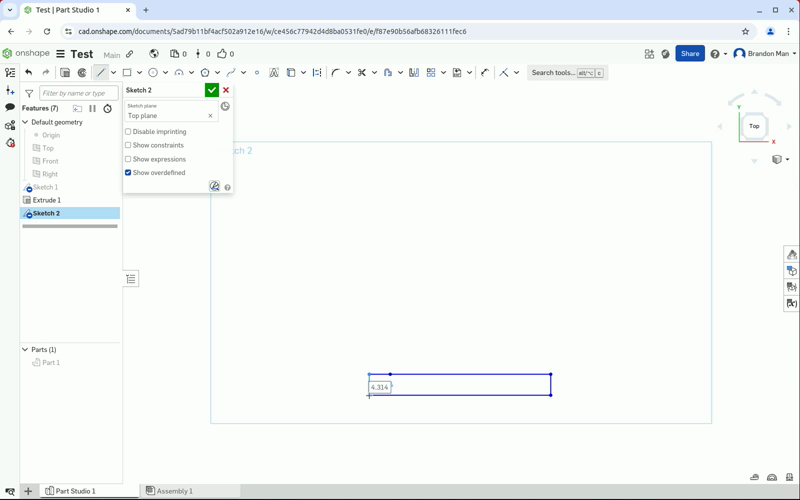
click(369, 395)
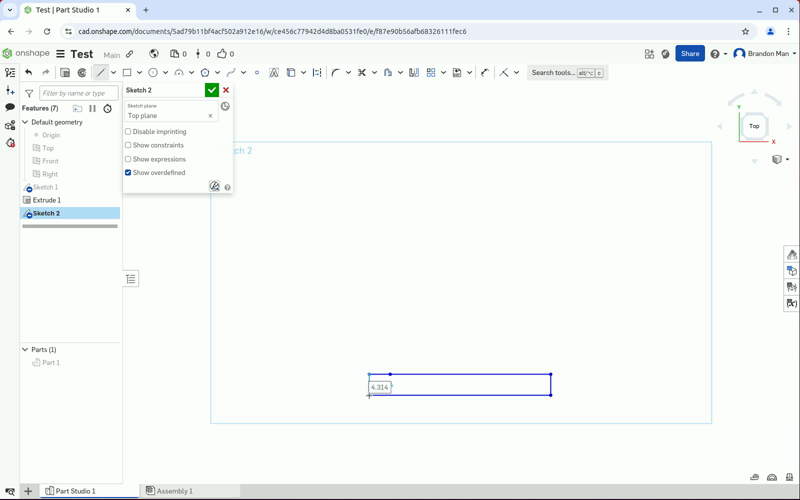
key(esc)
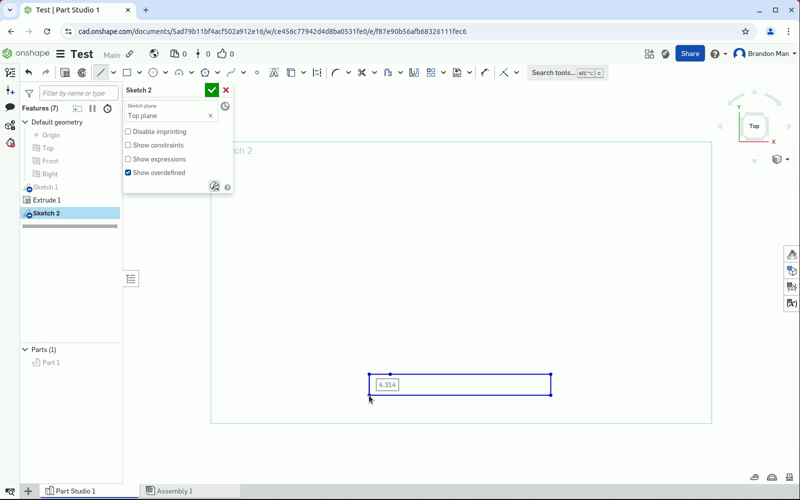
mouse_move(430, 381)
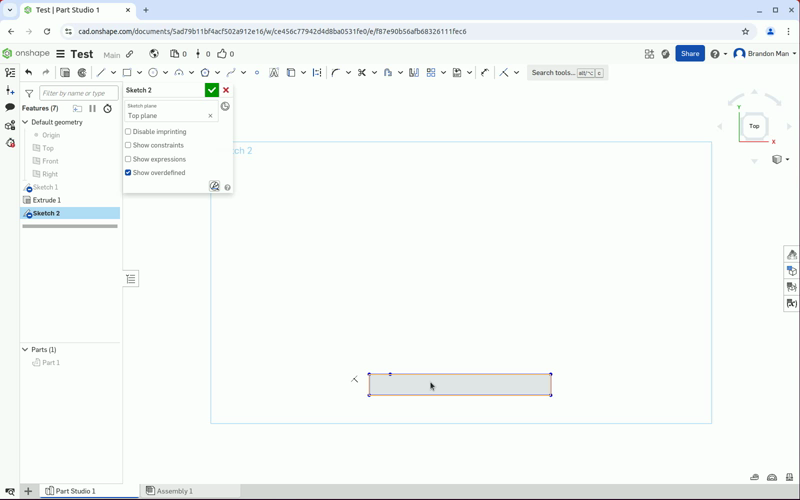
click(430, 381)
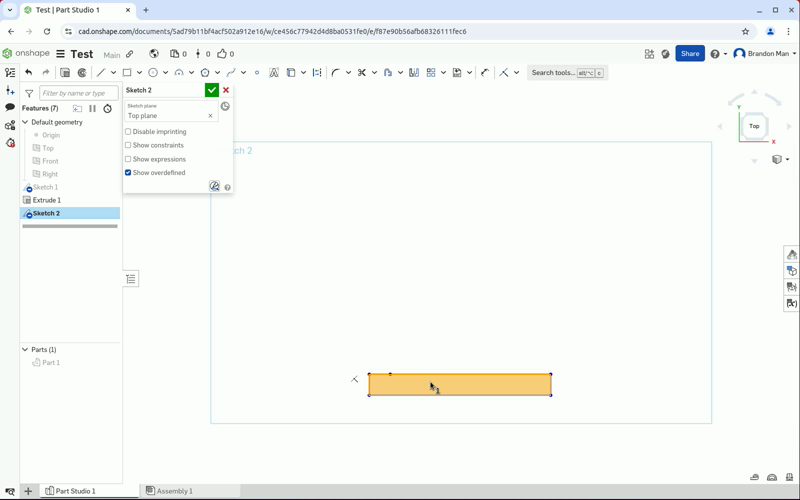
mouse_move(73, 352)
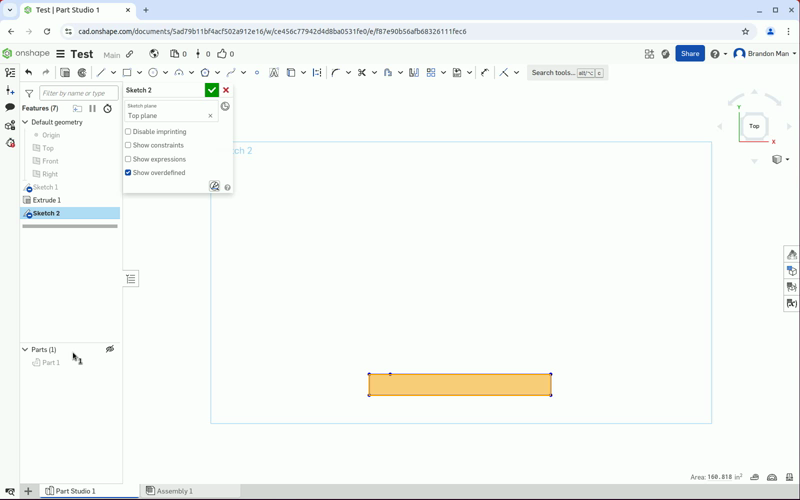
key(shift+y)
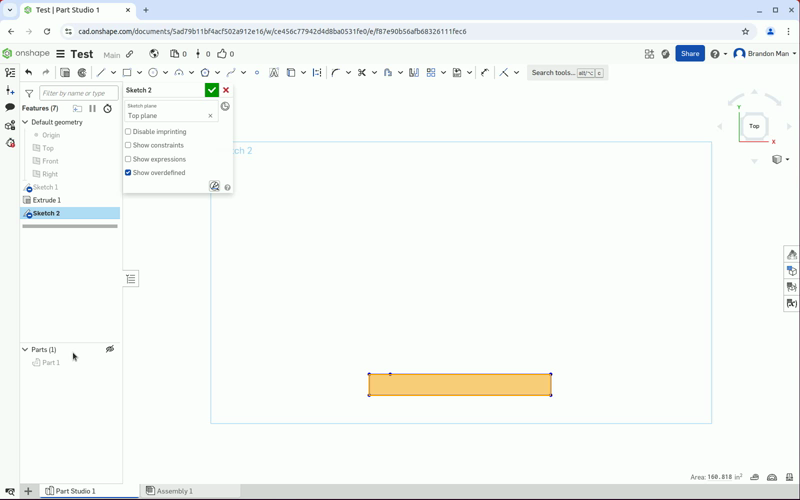
key(shift+e)
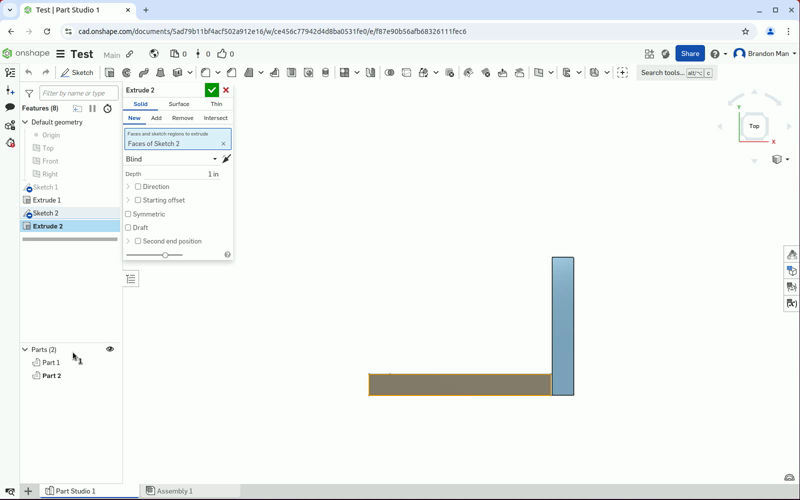
mouse_move(143, 106)
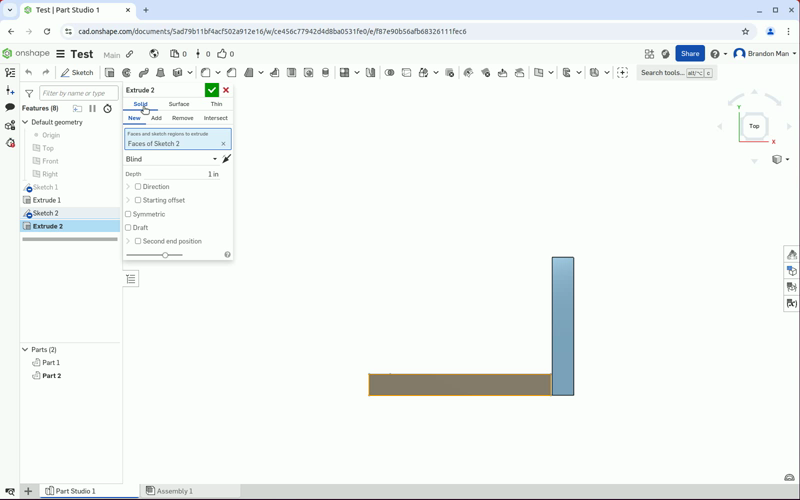
click(143, 106)
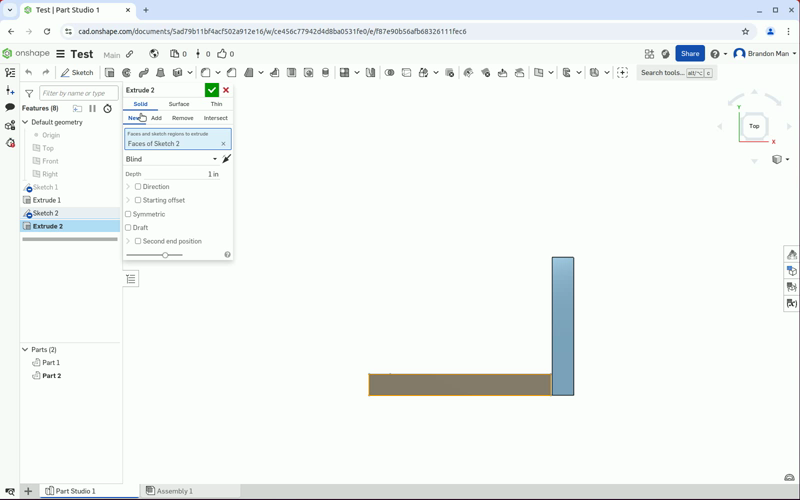
mouse_move(137, 120)
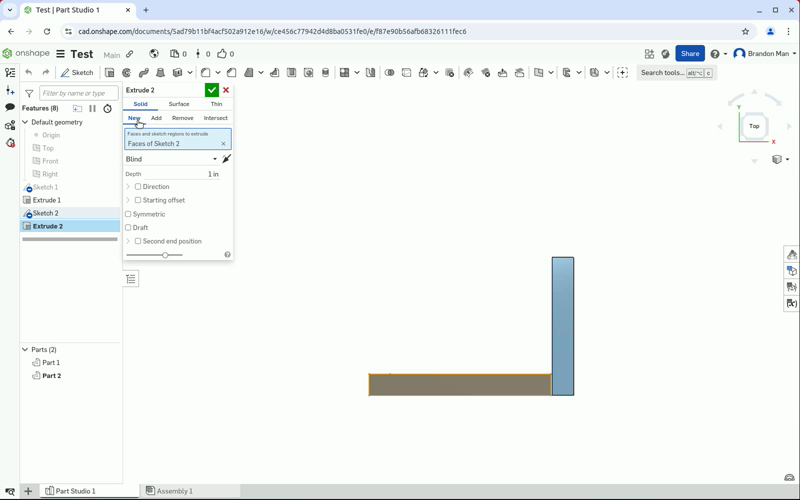
click(137, 120)
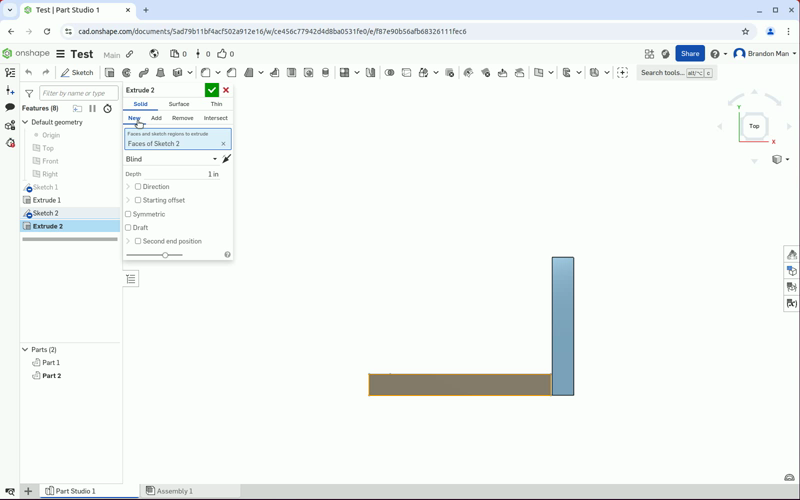
key(tab, 4)
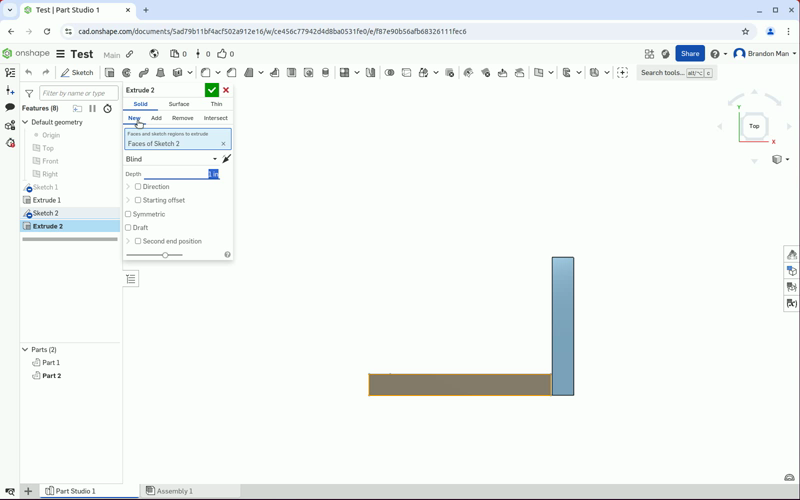
text(8.906)
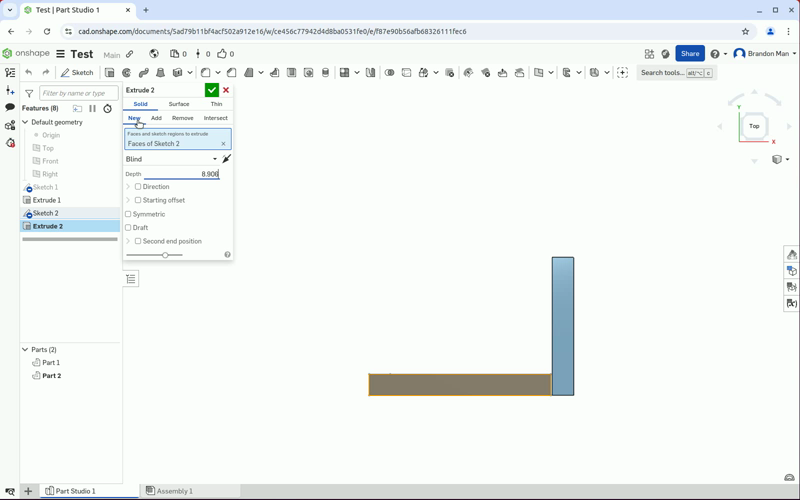
key(enter)
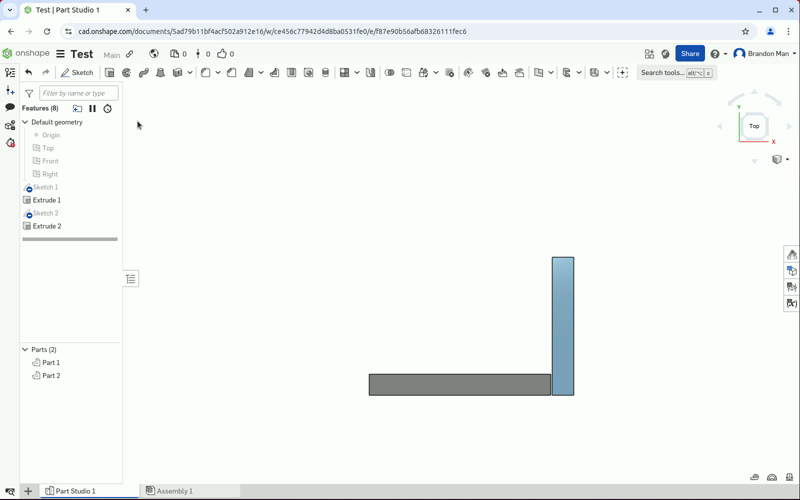
key(shift+h)
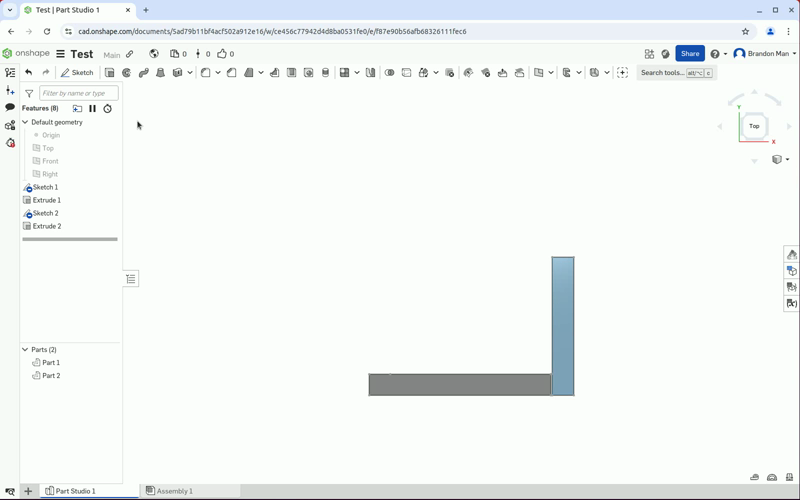
key(shift+h)
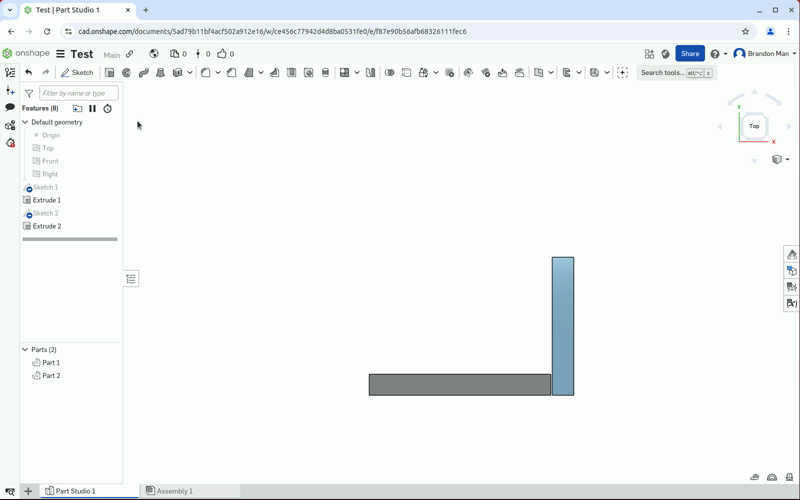
mouse_move(73, 189)
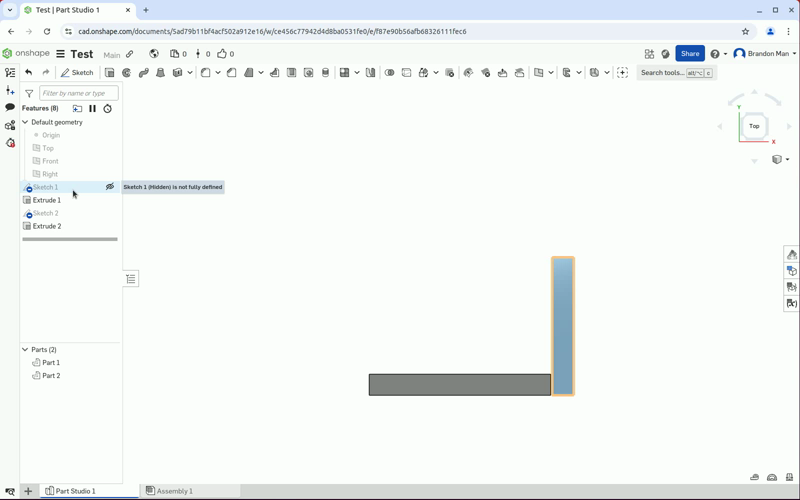
click(73, 189)
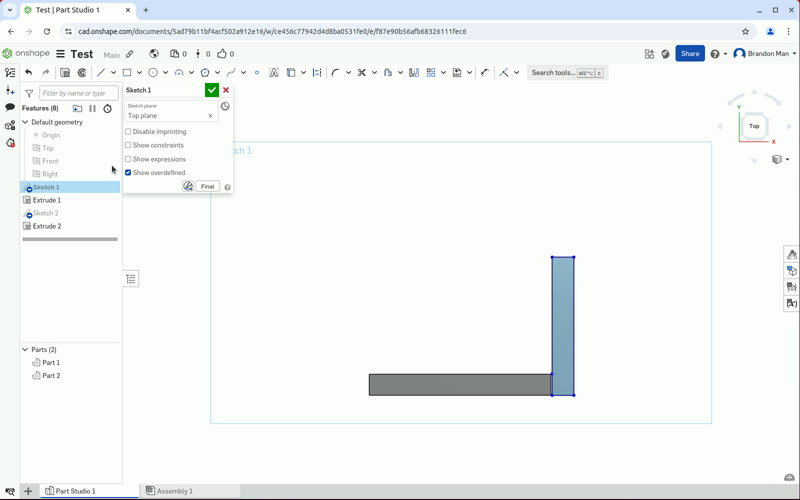
mouse_move(229, 92)
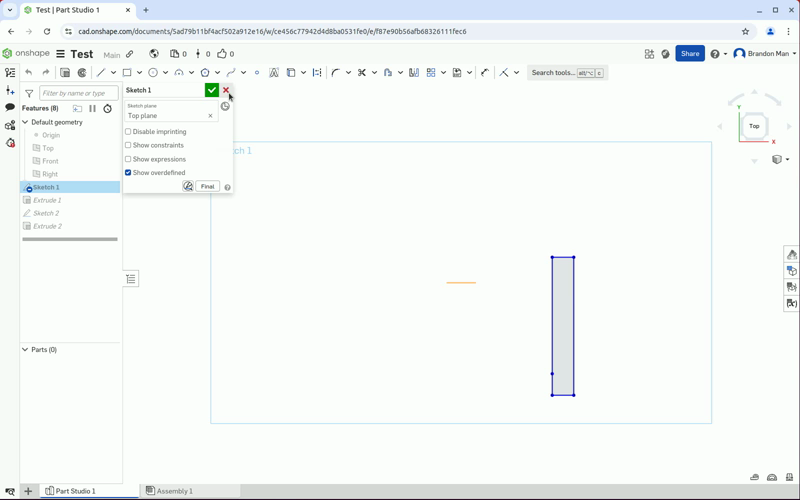
click(229, 92)
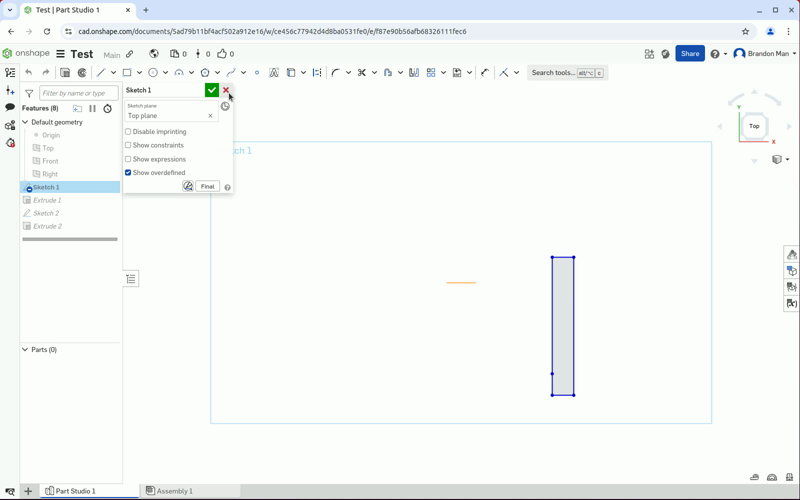
key(shift+s)
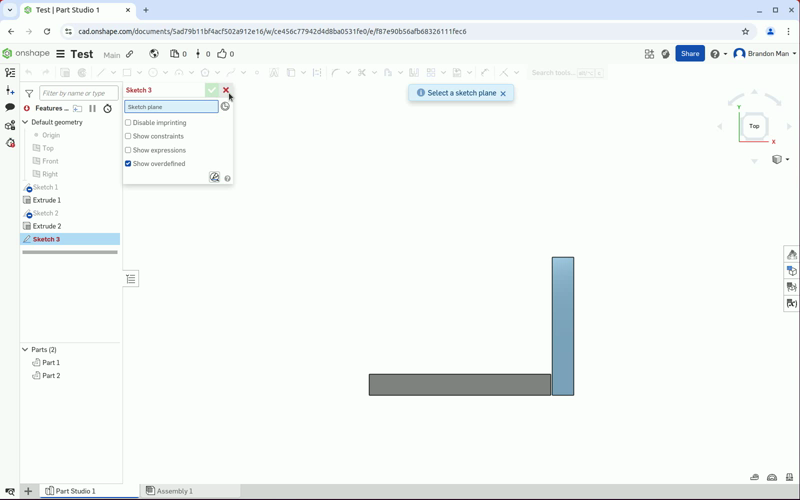
mouse_move(73, 150)
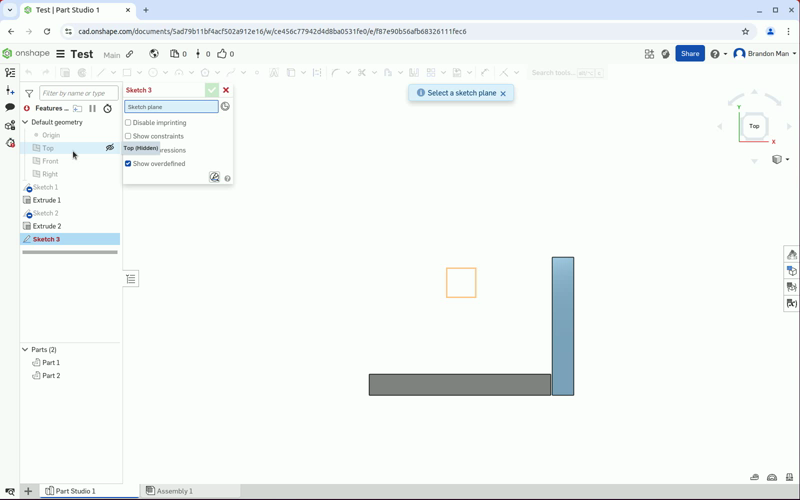
click(73, 150)
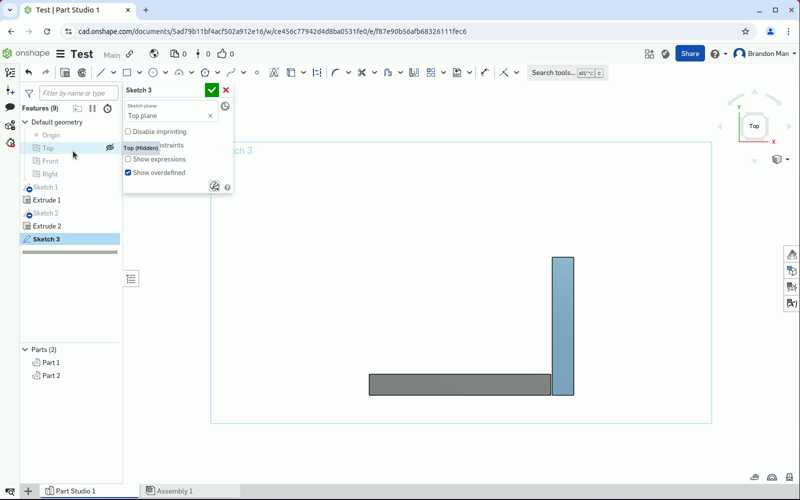
mouse_move(73, 352)
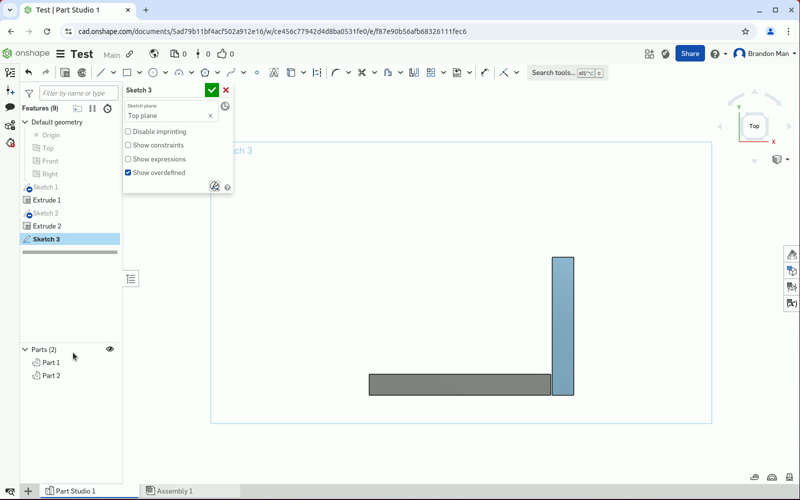
key(y)
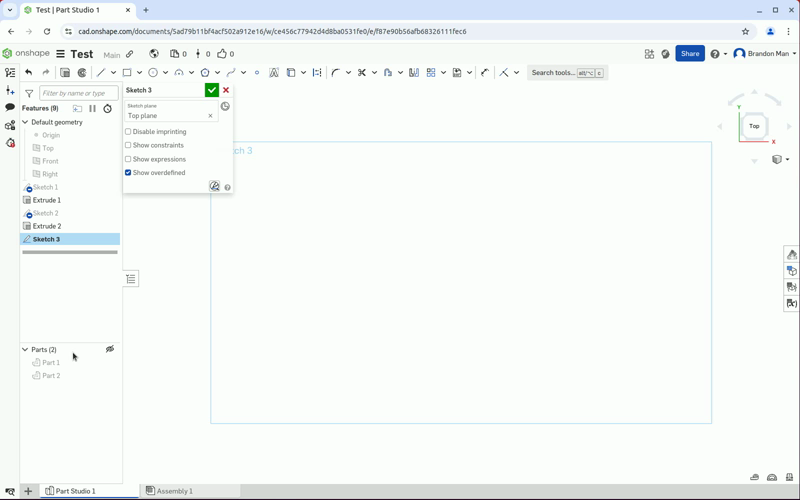
key(l)
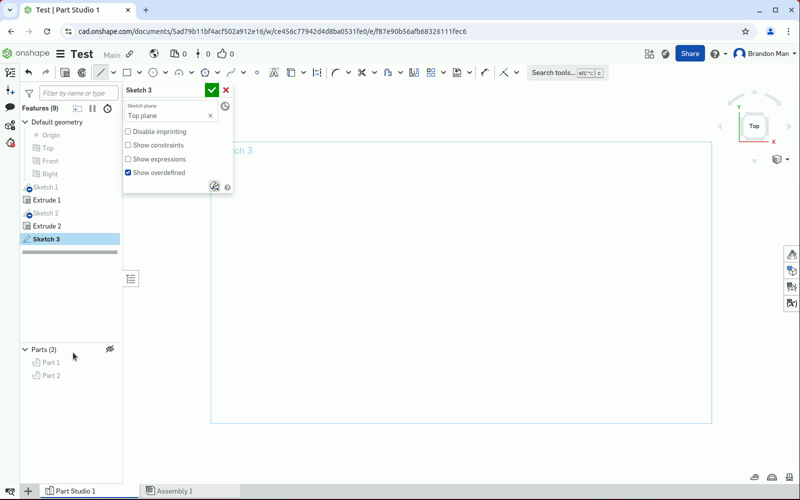
key_down(shift)
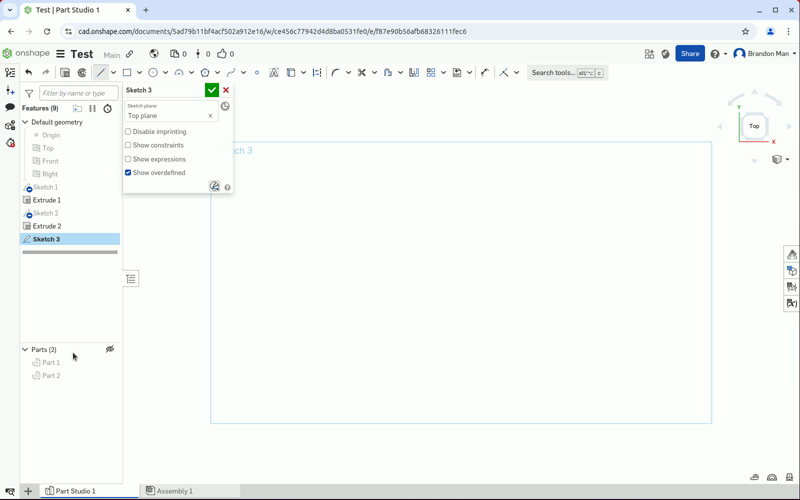
mouse_move(348, 395)
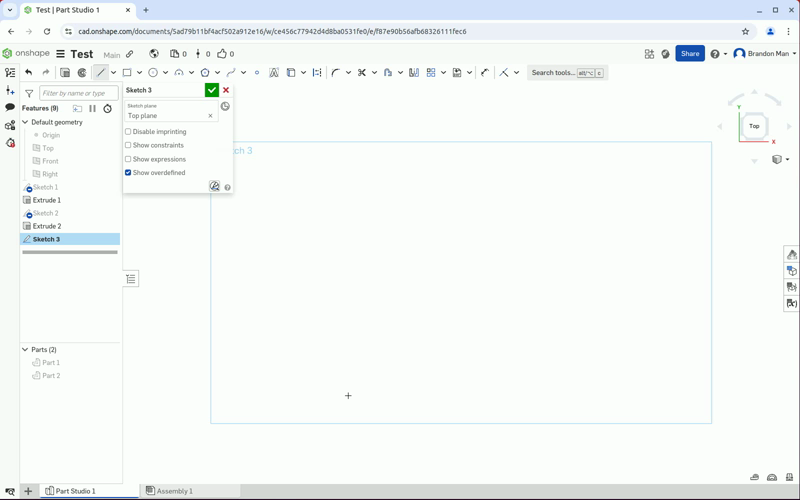
click(348, 395)
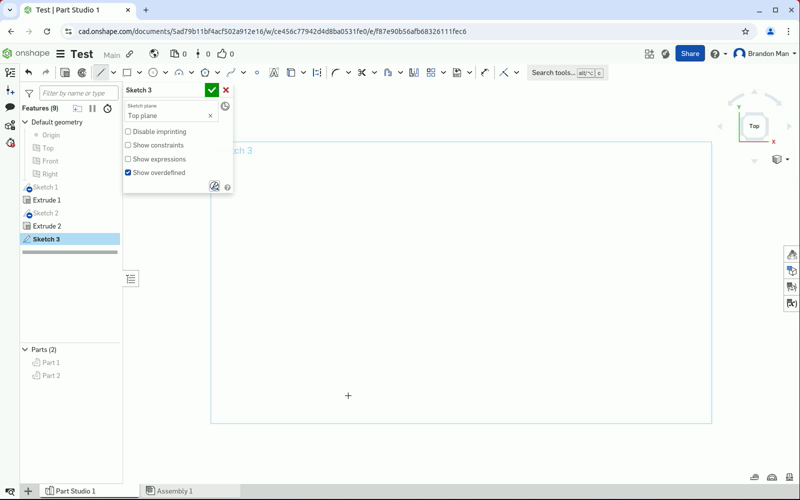
key_up(shift)
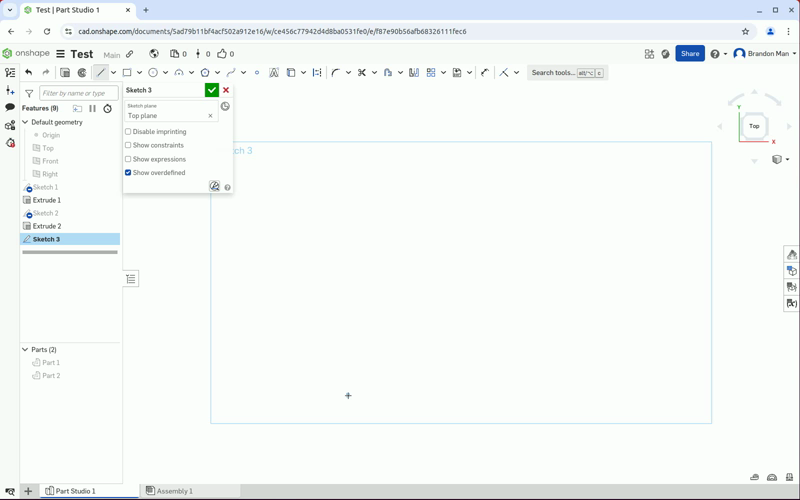
key_down(shift)
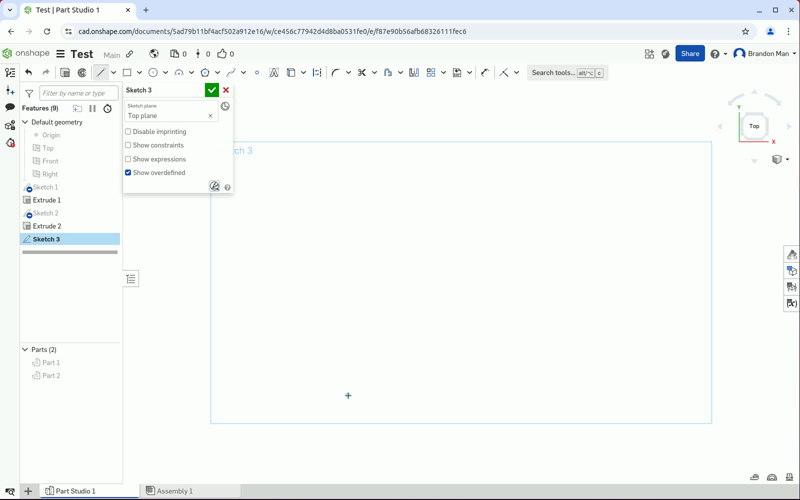
mouse_move(378, 395)
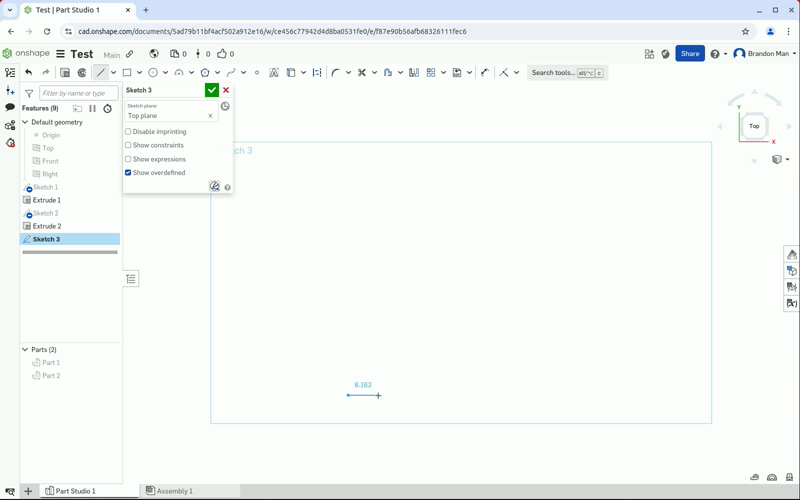
mouse_move(370, 395)
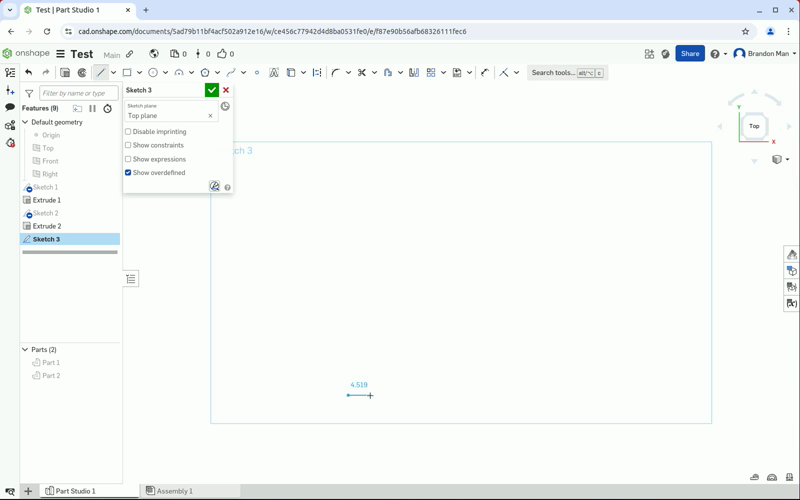
click(370, 395)
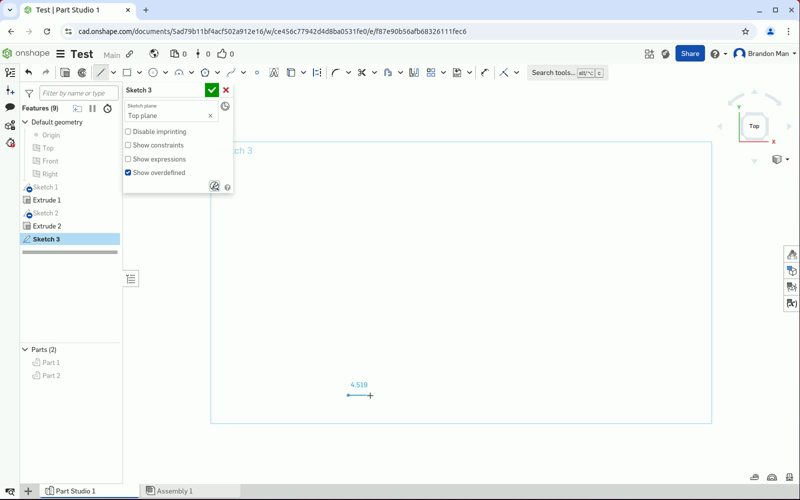
key_up(shift)
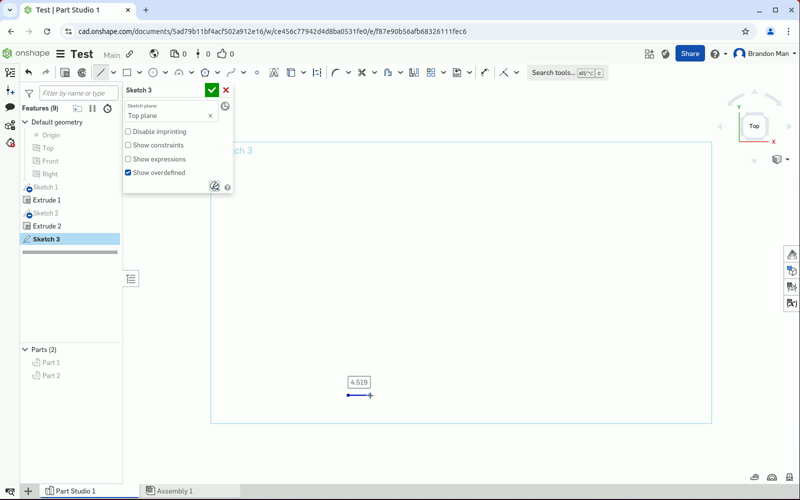
key_down(shift)
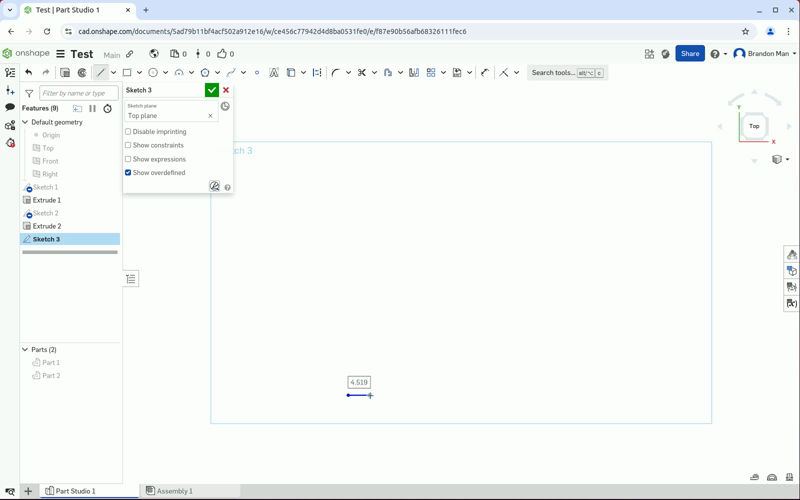
mouse_move(400, 395)
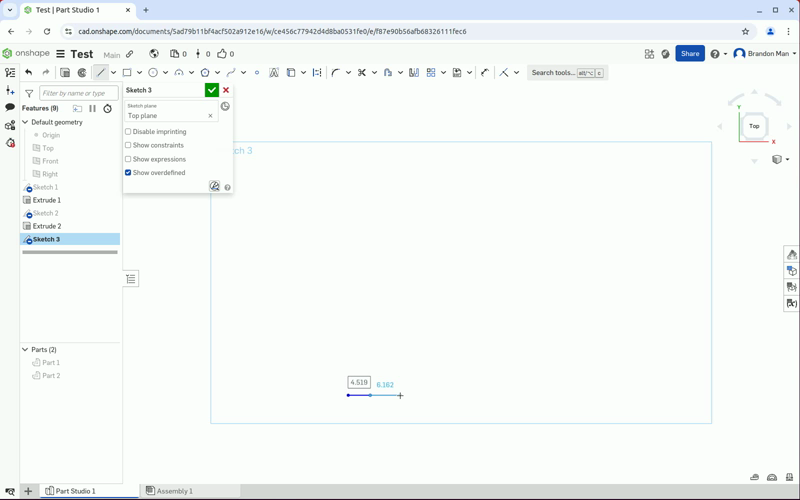
mouse_move(370, 373)
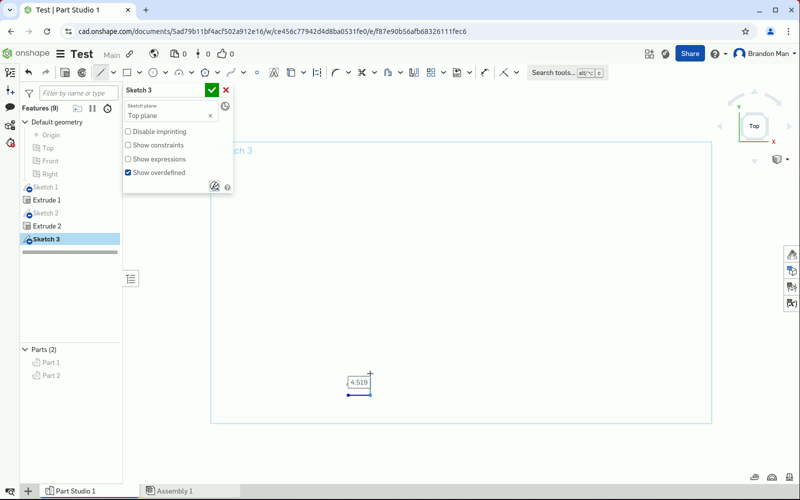
click(370, 373)
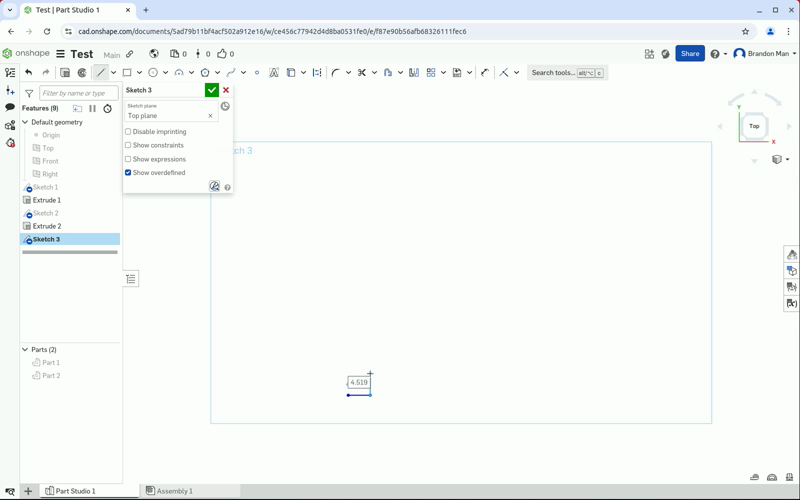
key_up(shift)
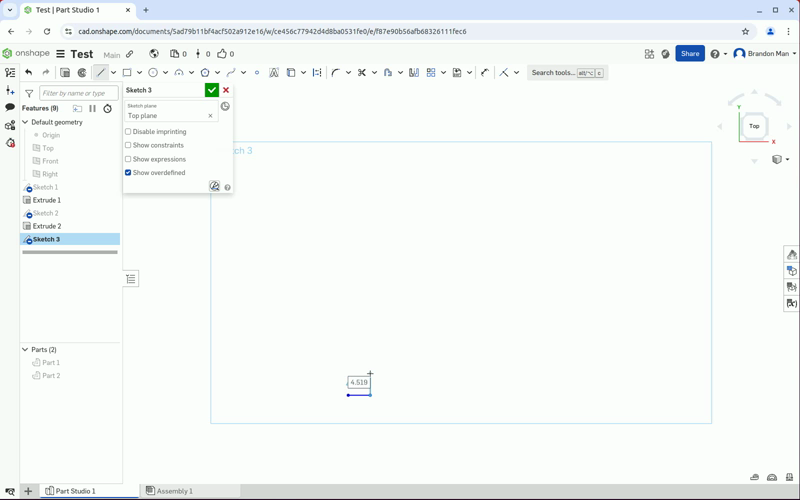
key_down(shift)
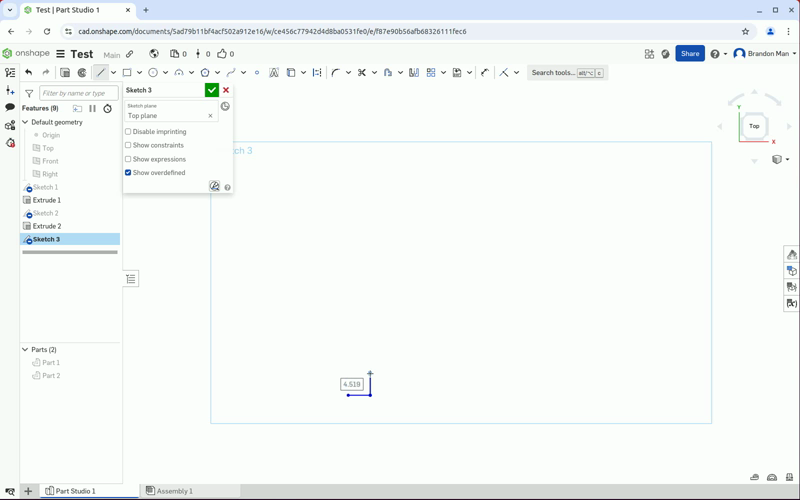
mouse_move(400, 373)
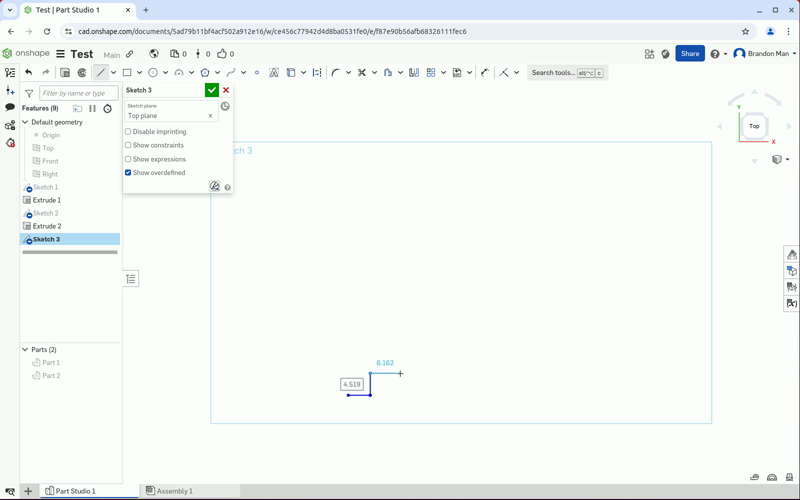
mouse_move(370, 351)
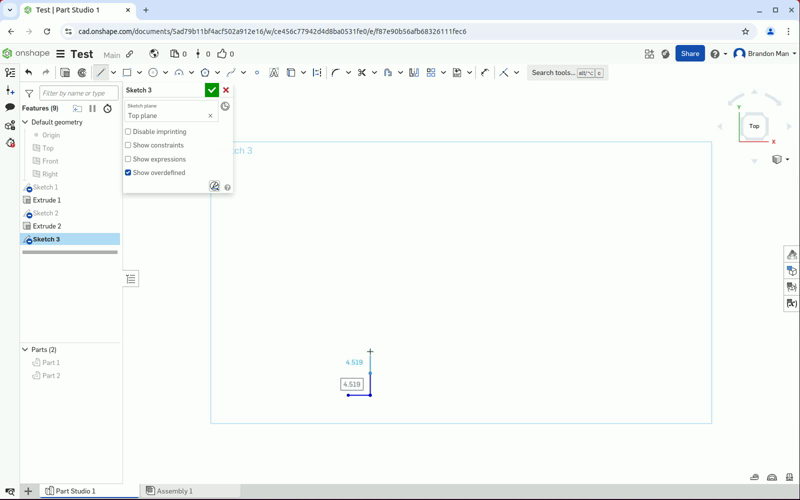
click(370, 351)
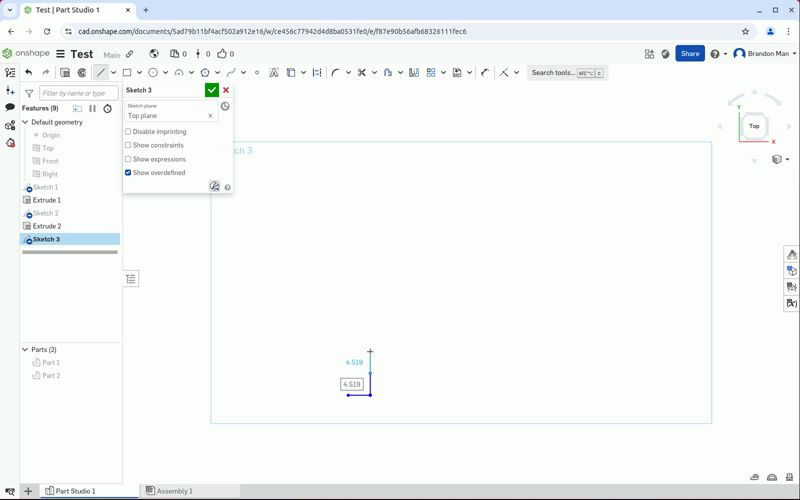
key_up(shift)
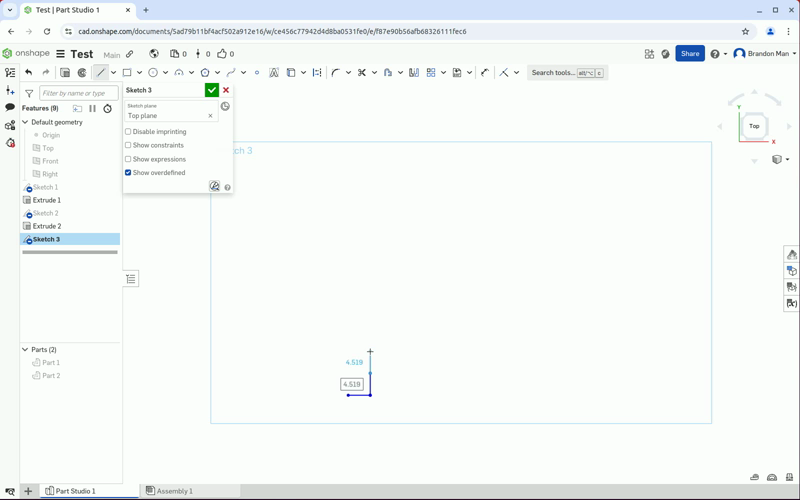
key_down(shift)
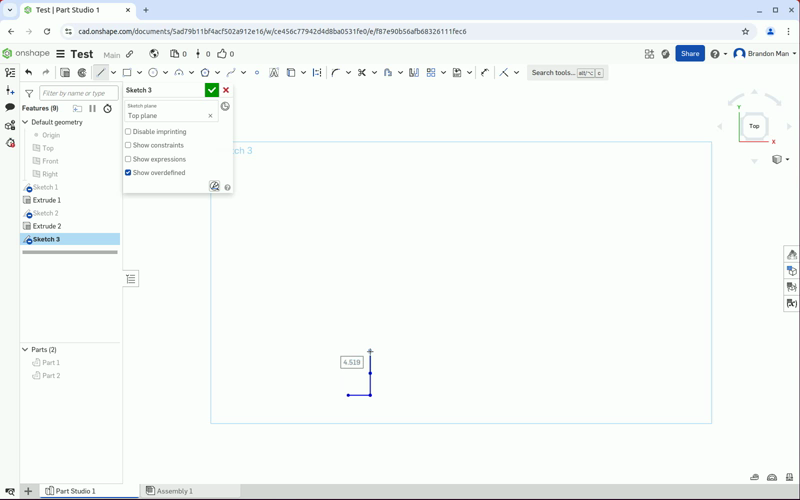
mouse_move(400, 351)
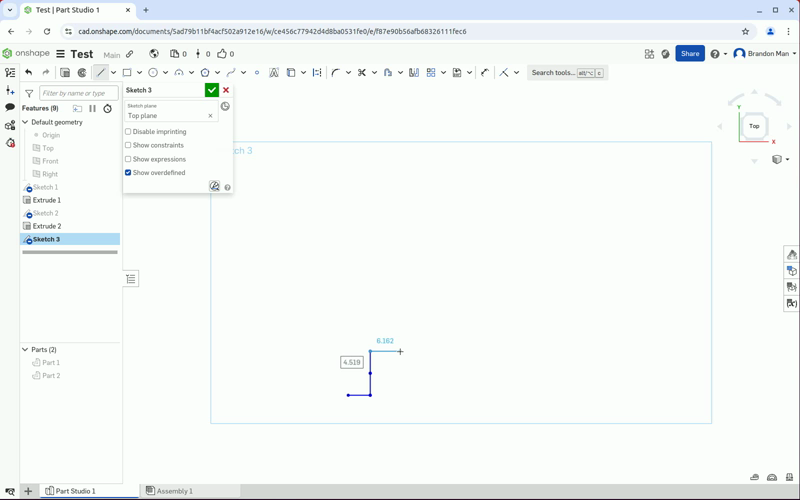
mouse_move(348, 351)
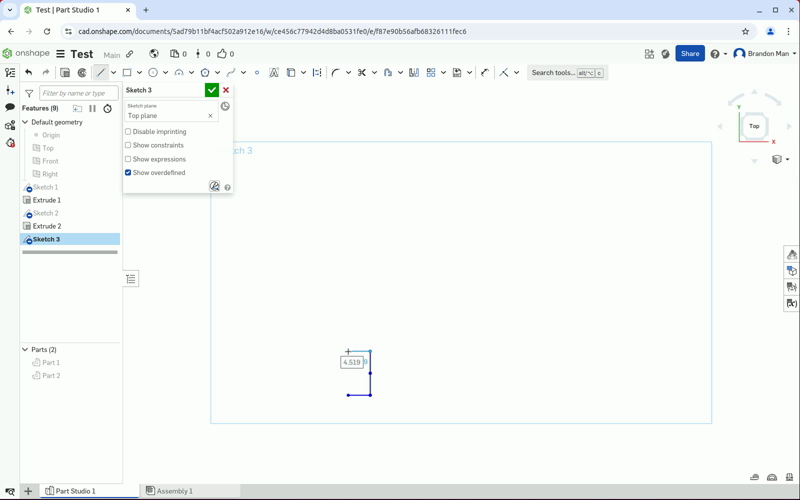
click(348, 351)
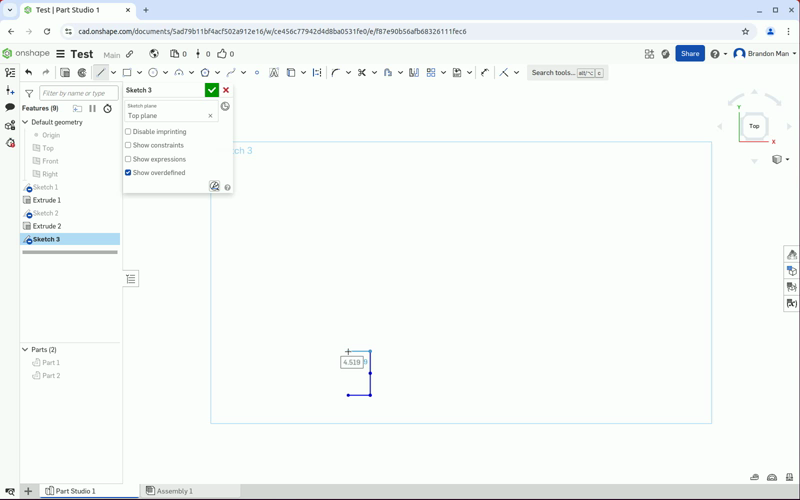
key_up(shift)
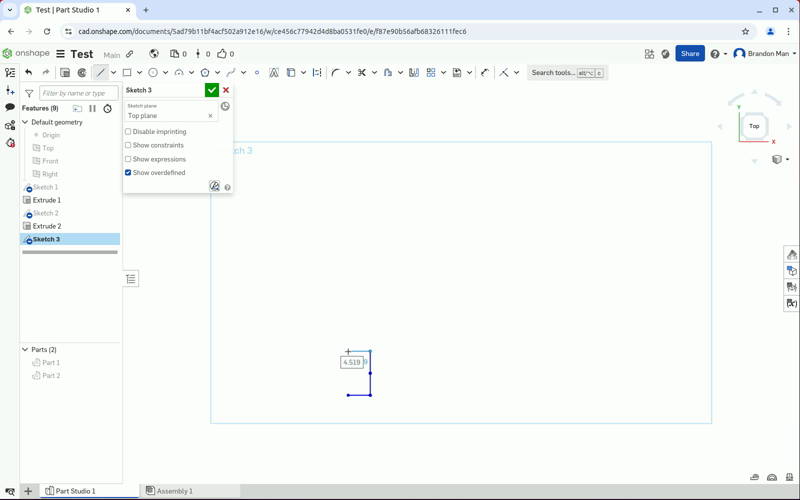
mouse_move(378, 351)
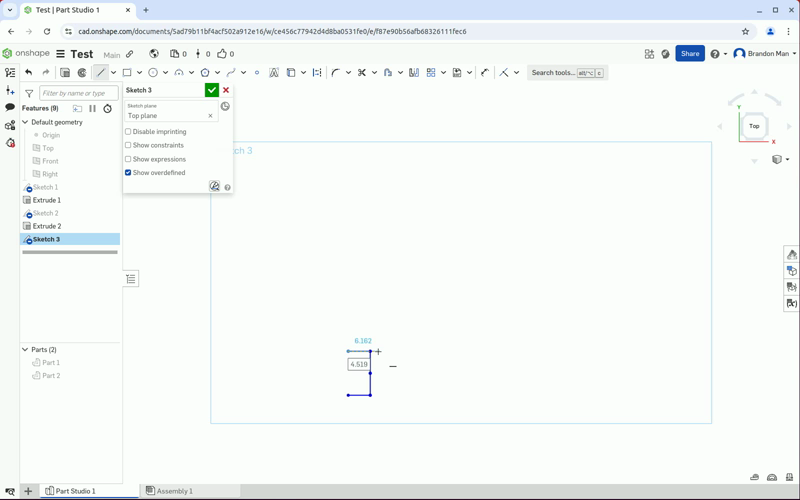
key_down(shift)
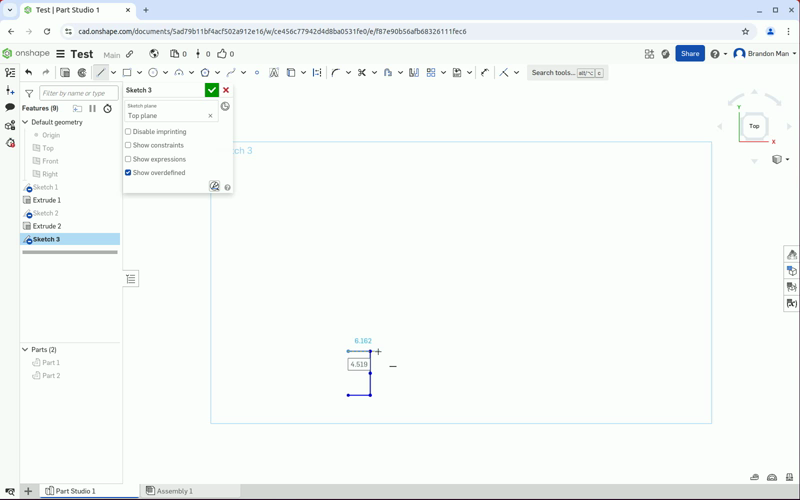
mouse_move(348, 395)
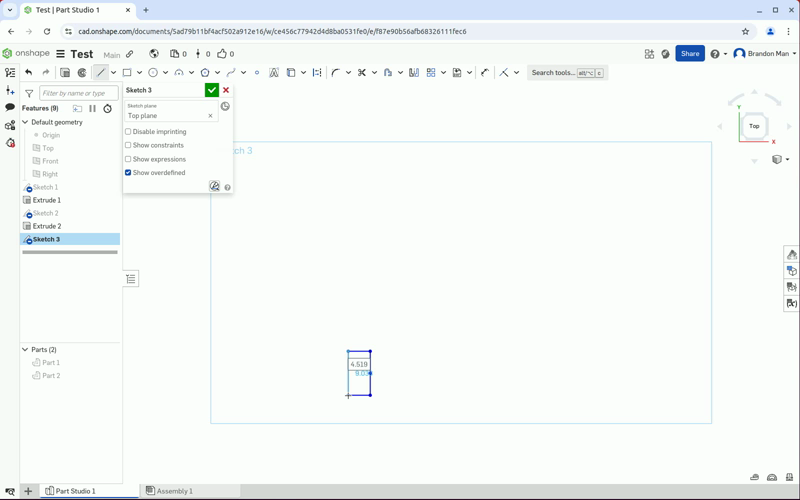
key_up(shift)
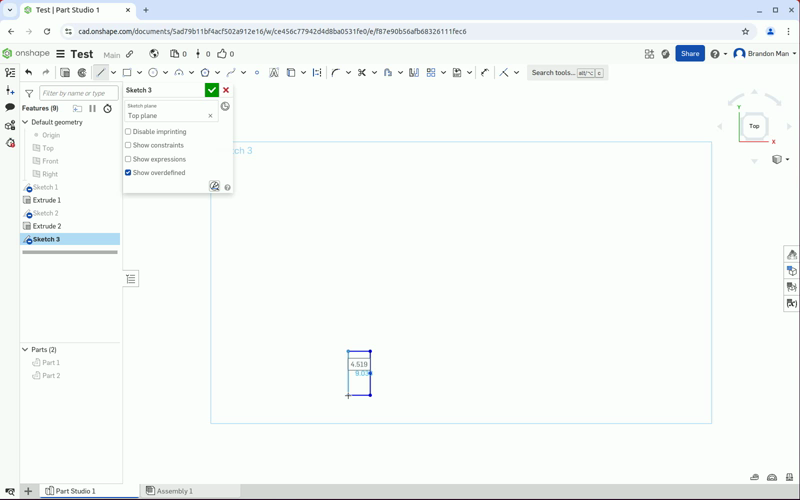
click(348, 395)
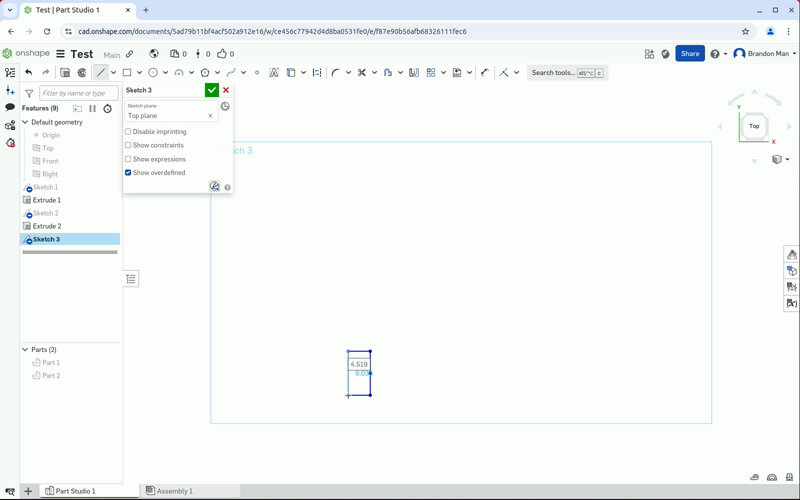
key(esc)
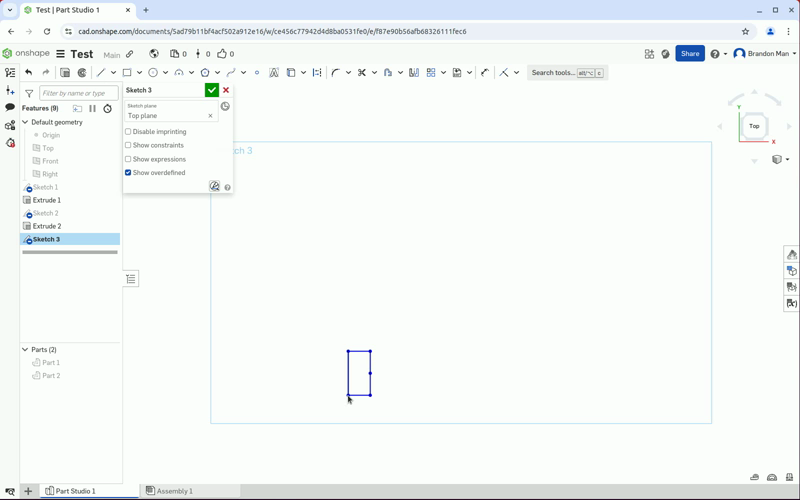
mouse_move(357, 368)
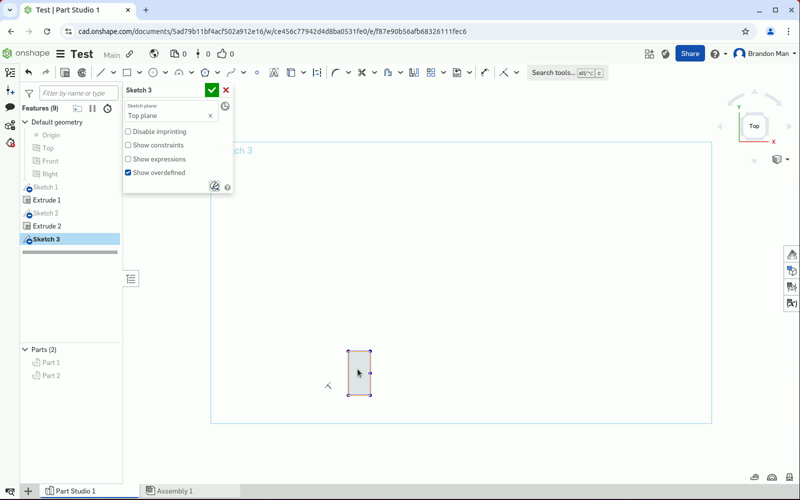
scroll(6)
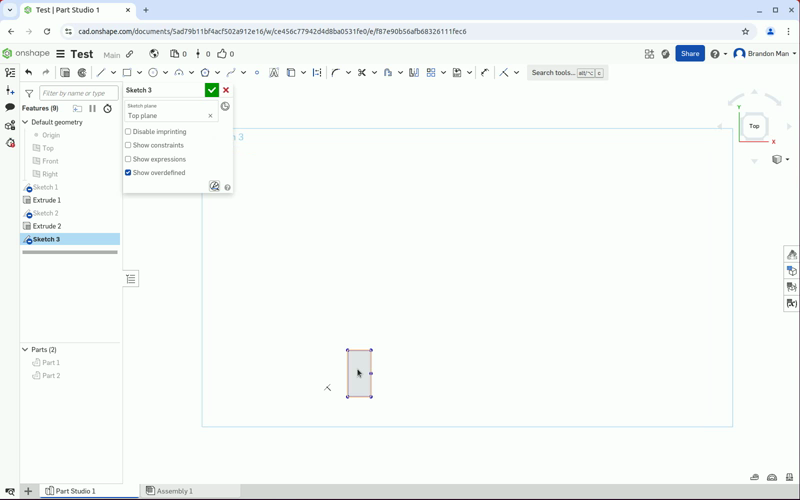
scroll(6)
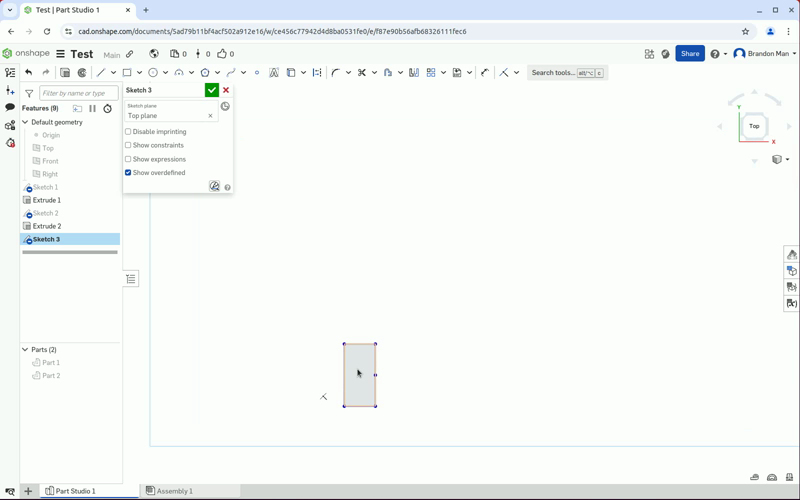
scroll(6)
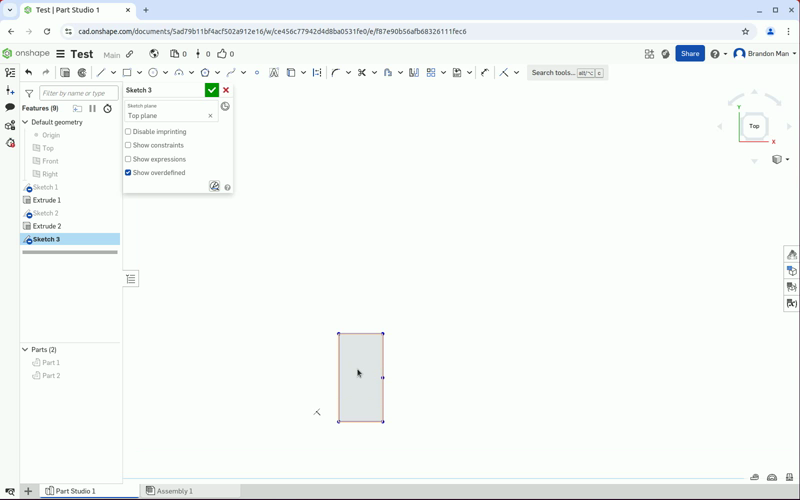
scroll(6)
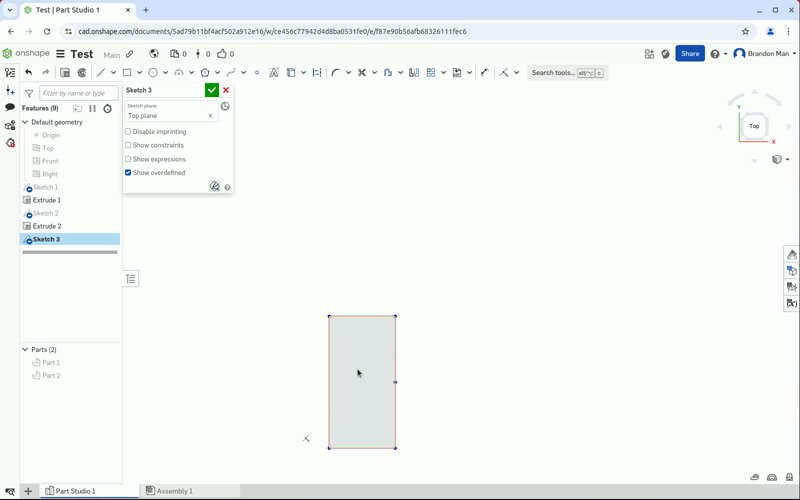
scroll(6)
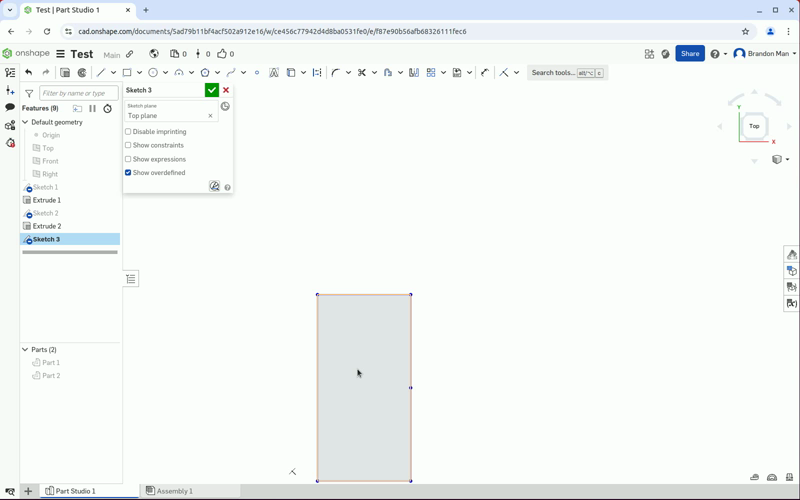
scroll(6)
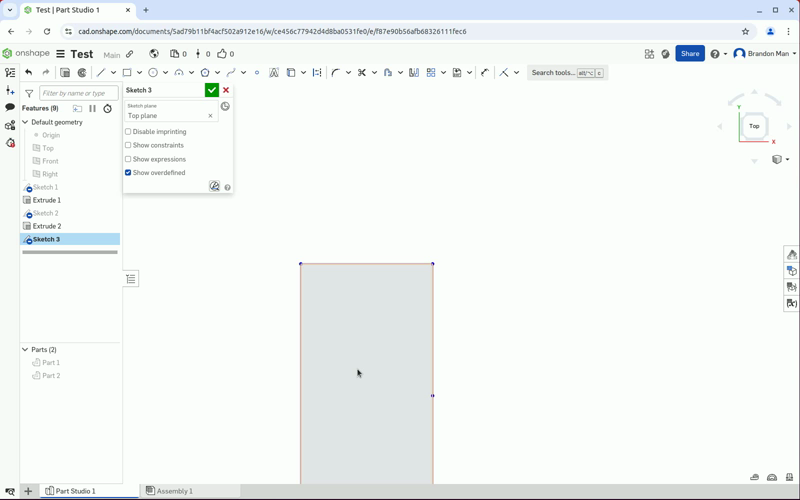
scroll(6)
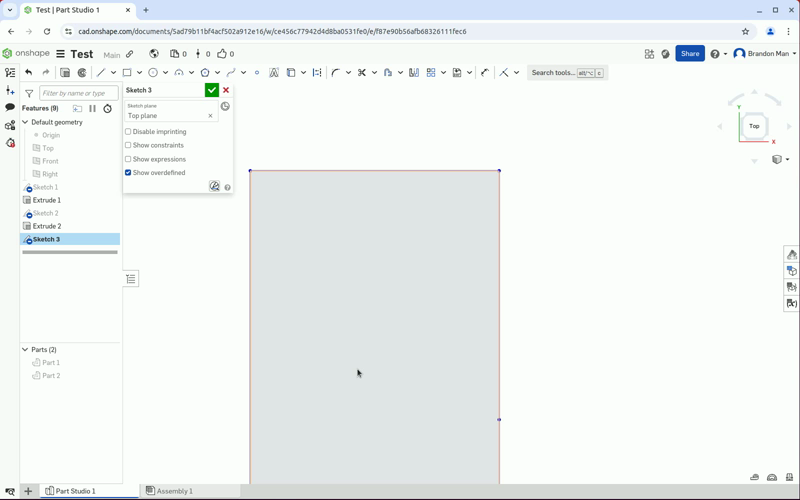
click(357, 368)
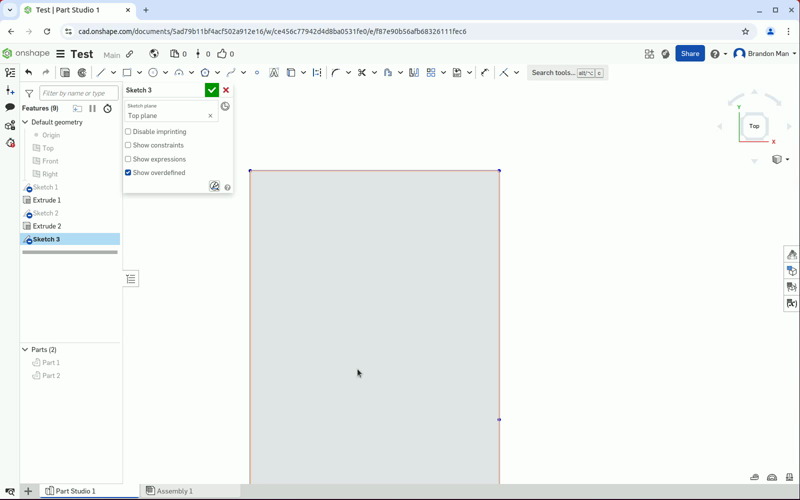
scroll(-6)
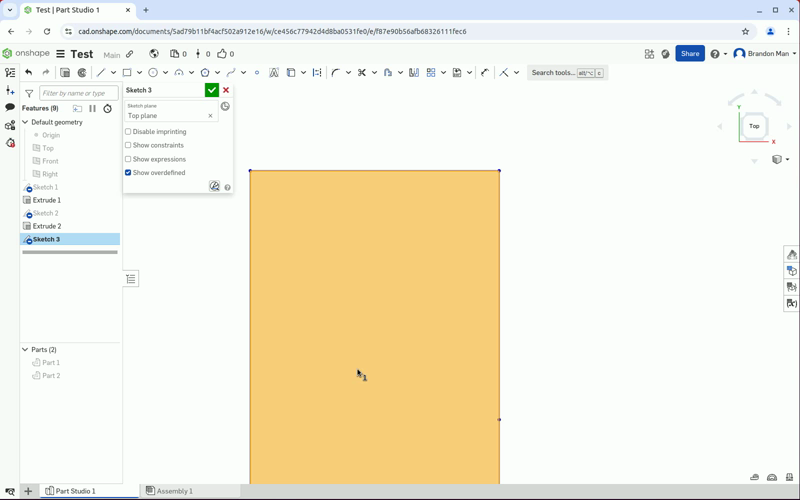
scroll(-6)
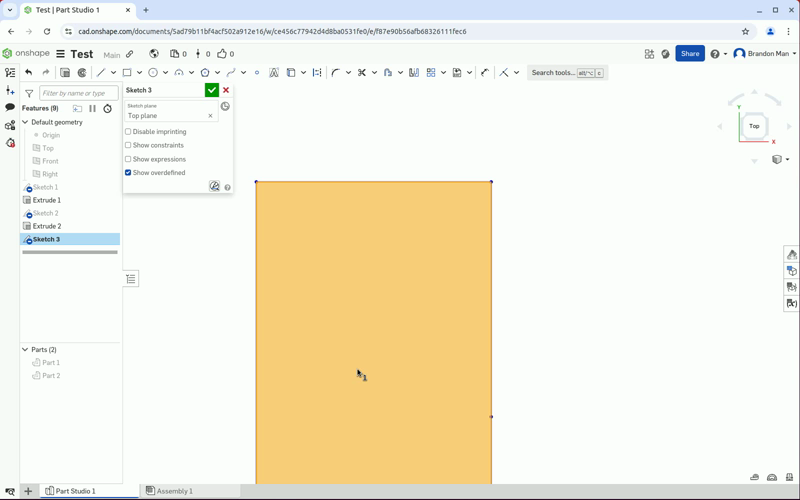
scroll(-6)
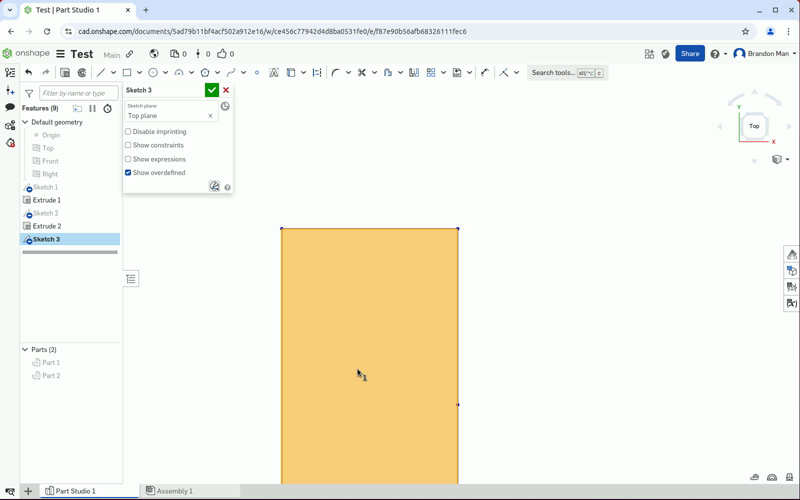
scroll(-6)
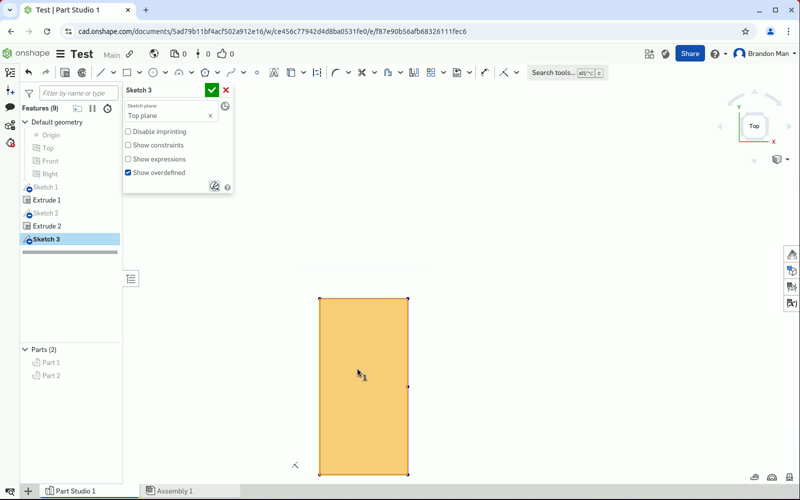
scroll(-6)
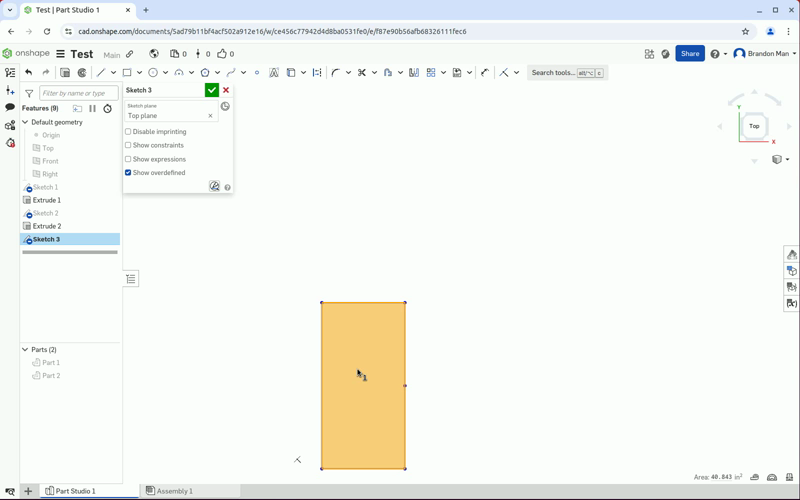
scroll(-6)
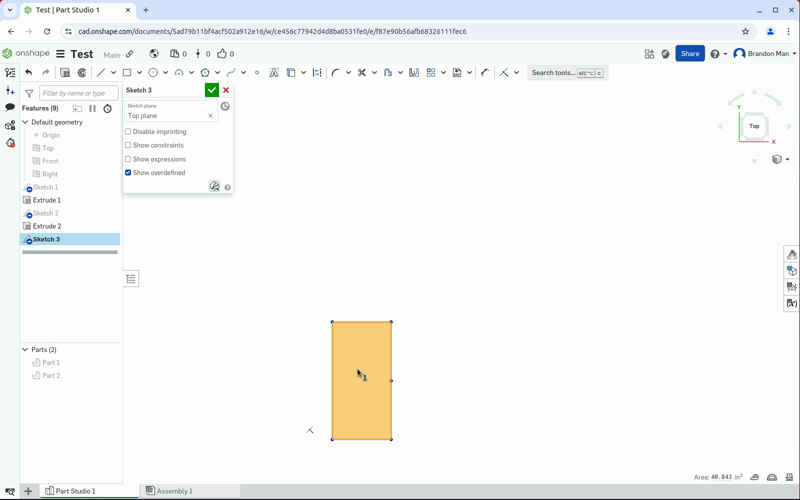
scroll(-6)
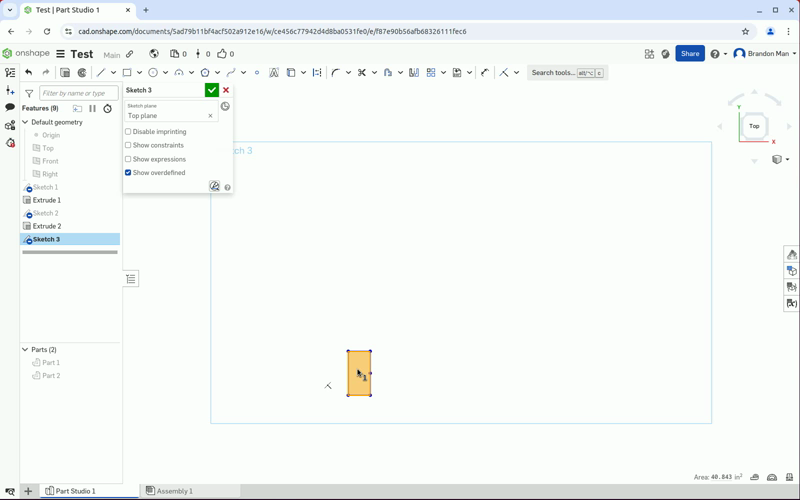
mouse_move(73, 352)
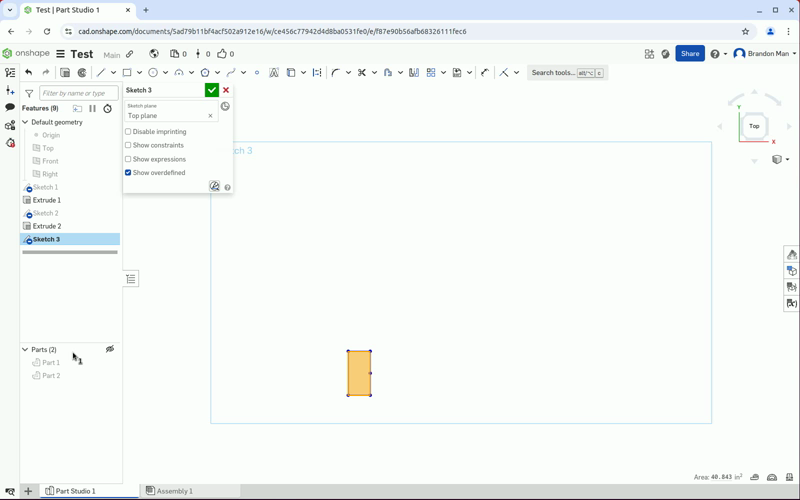
key(shift+y)
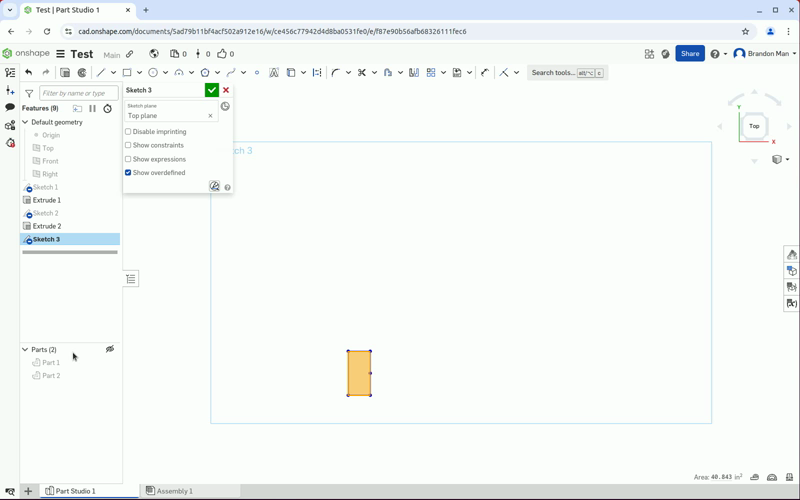
key(shift+e)
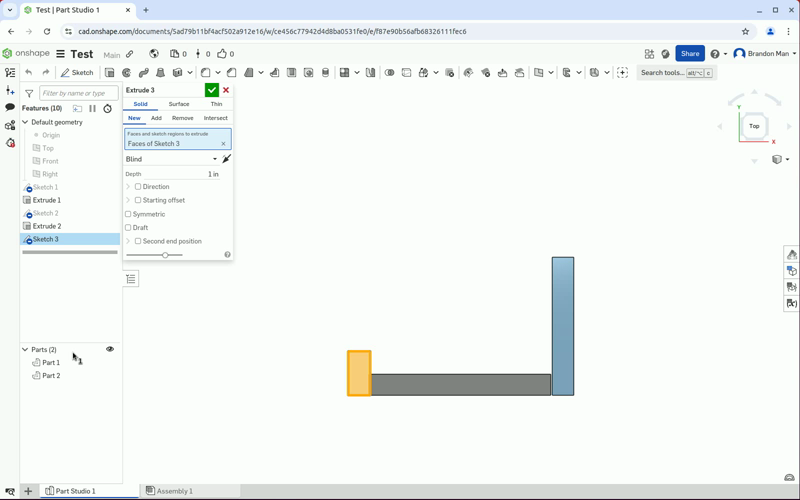
mouse_move(143, 106)
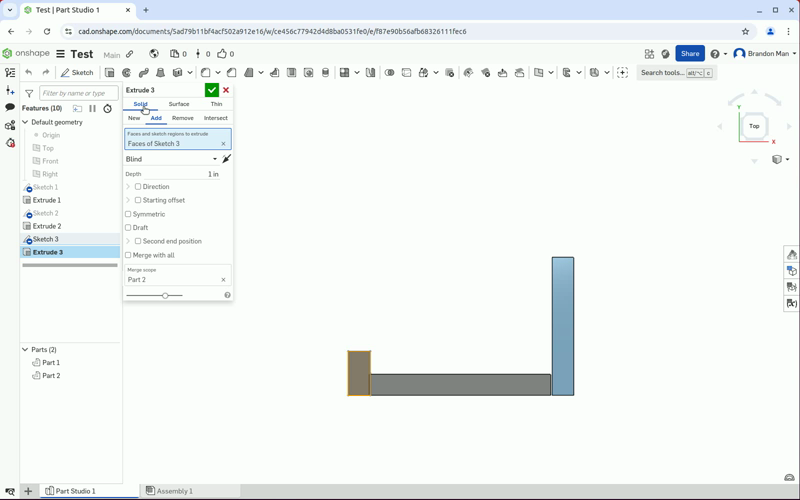
click(143, 106)
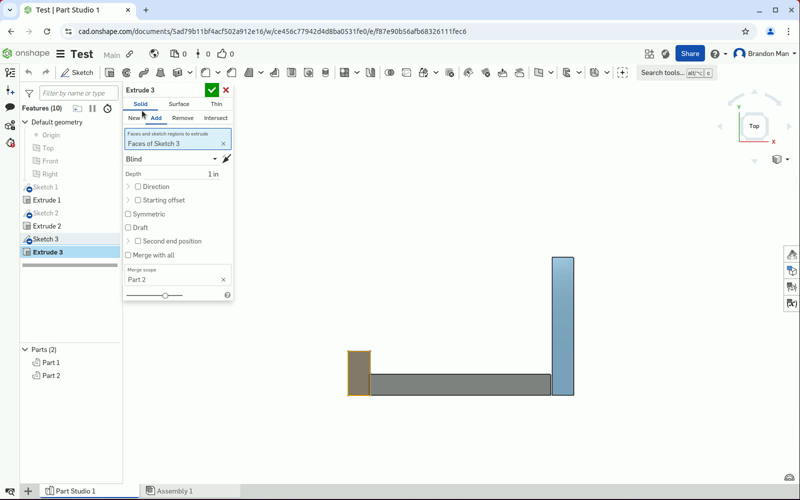
mouse_move(137, 120)
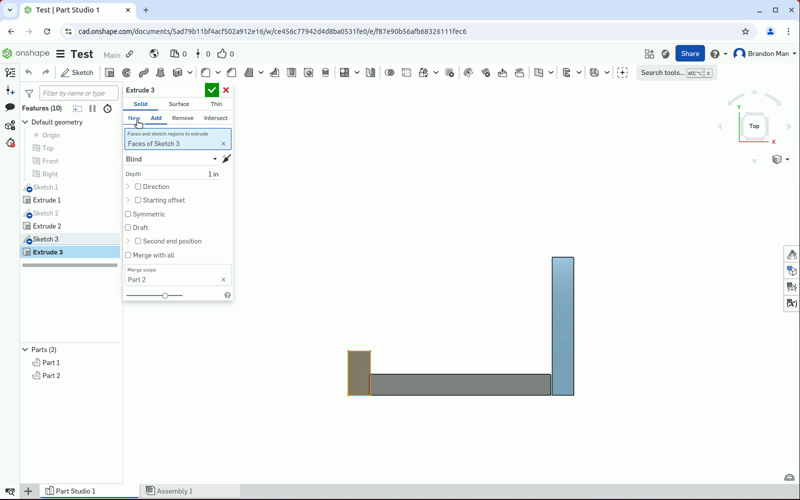
click(137, 120)
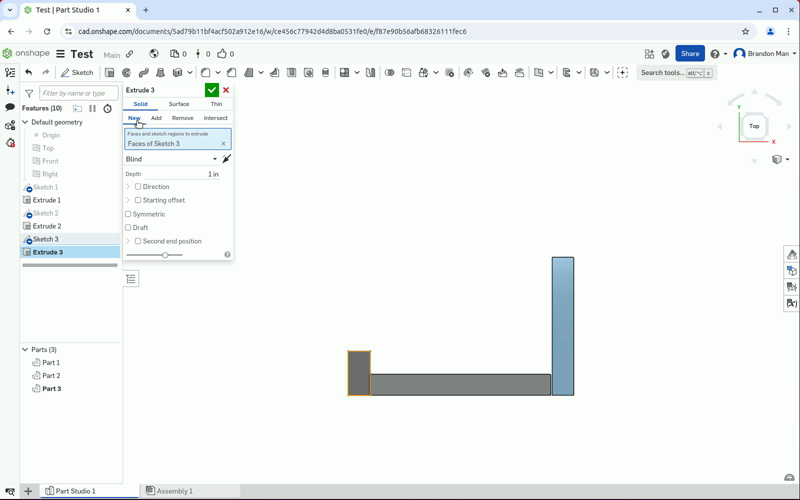
key(tab, 4)
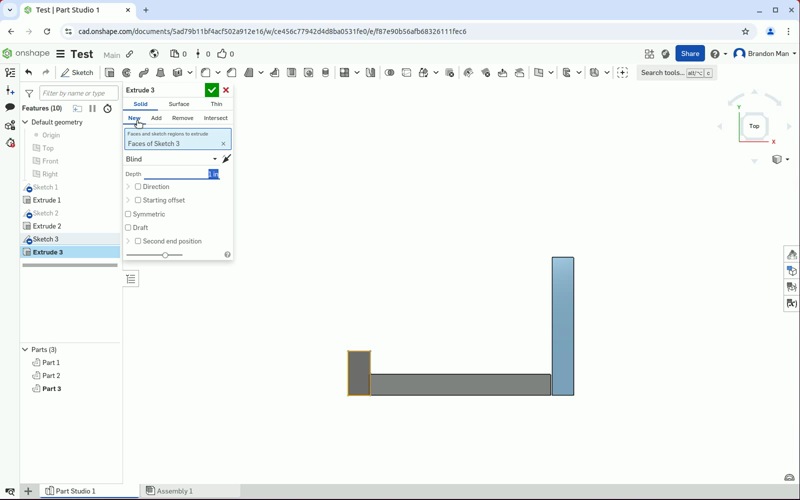
text(8.906)
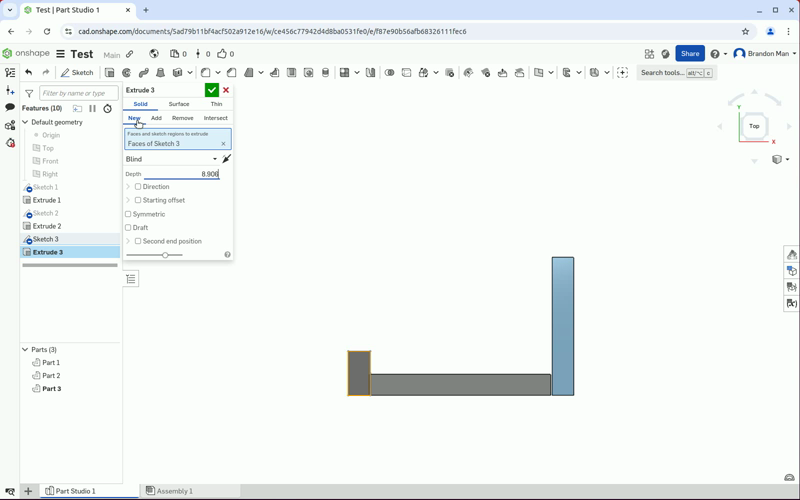
key(enter)
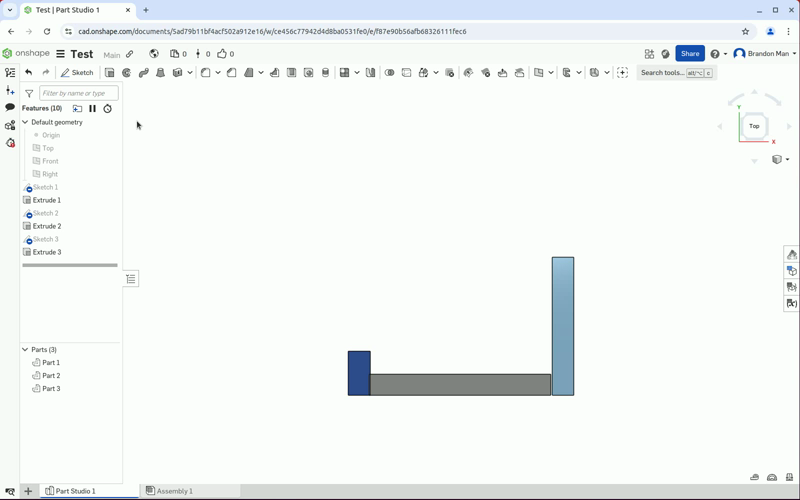
key(shift+h)
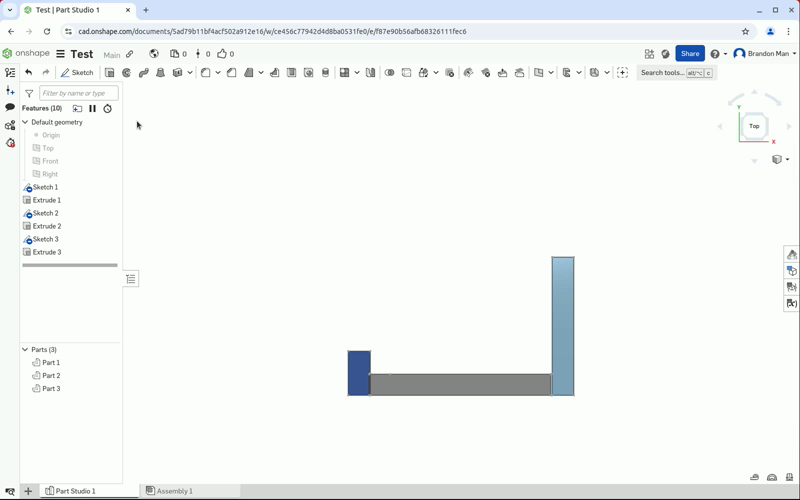
key(shift+h)
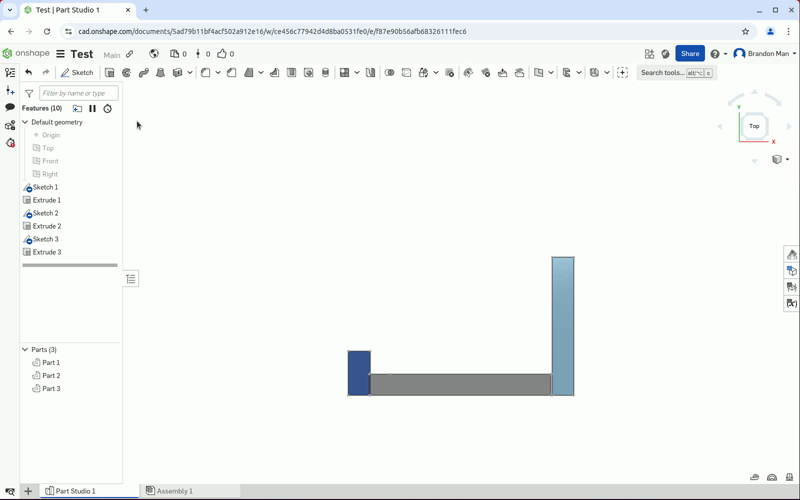
key(shift+7)
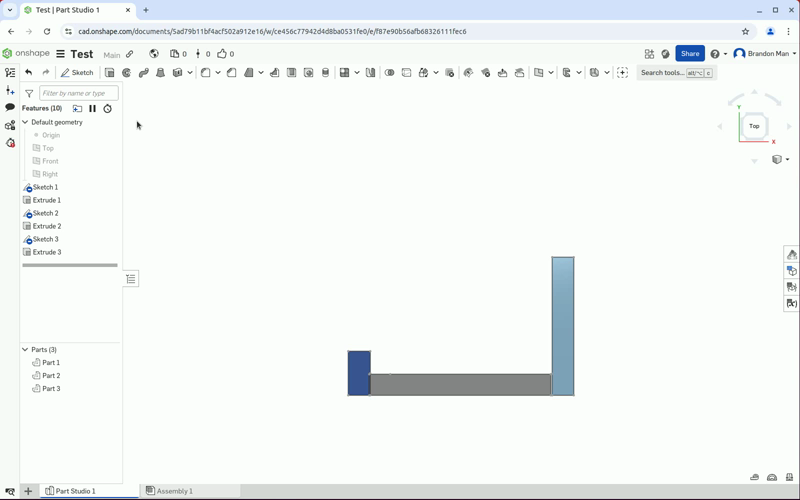
key(up, 3)
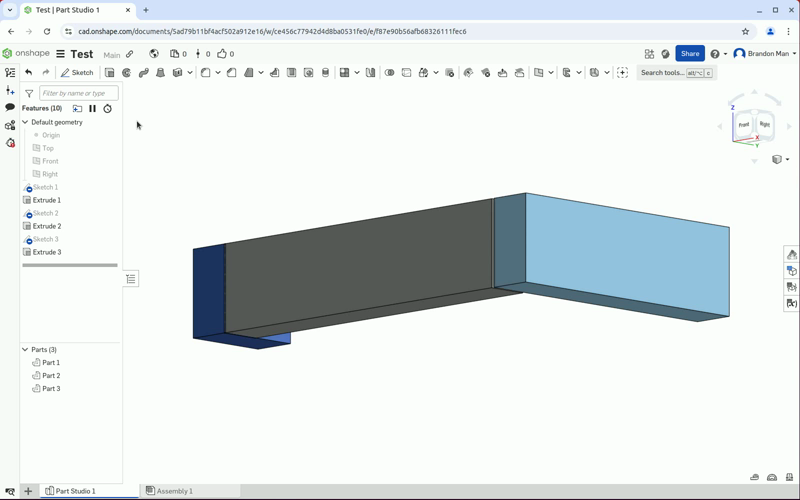
key(left, 3)
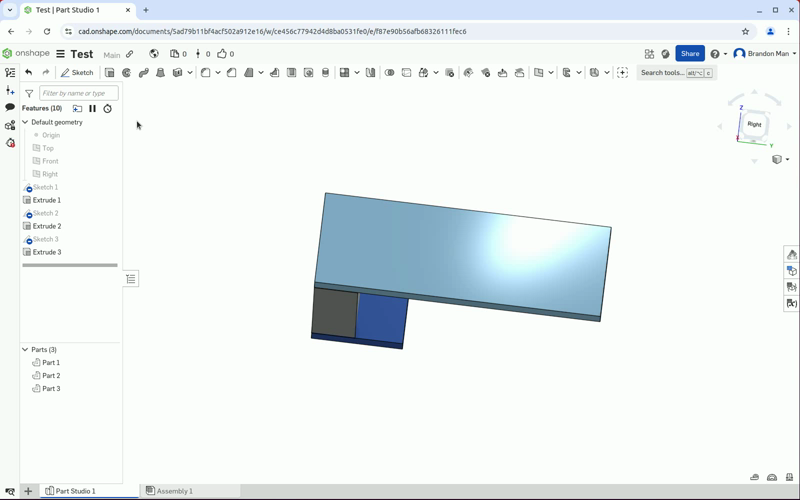
key(right, 3)
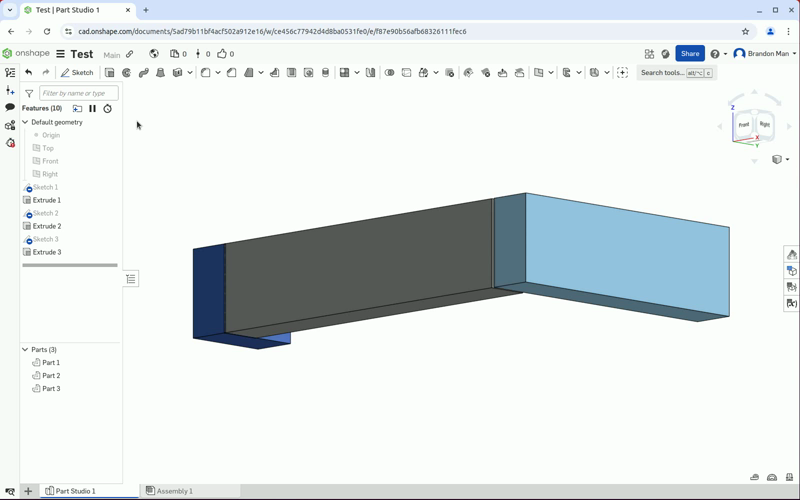
key(down, 3)
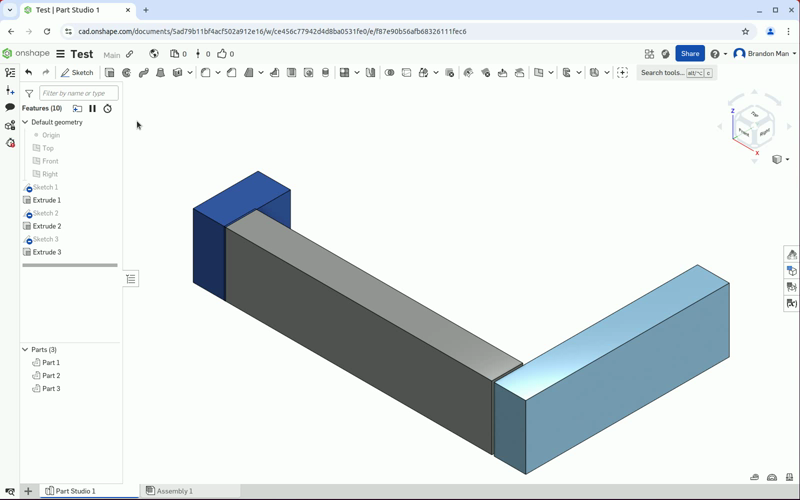
mouse_move(73, 189)
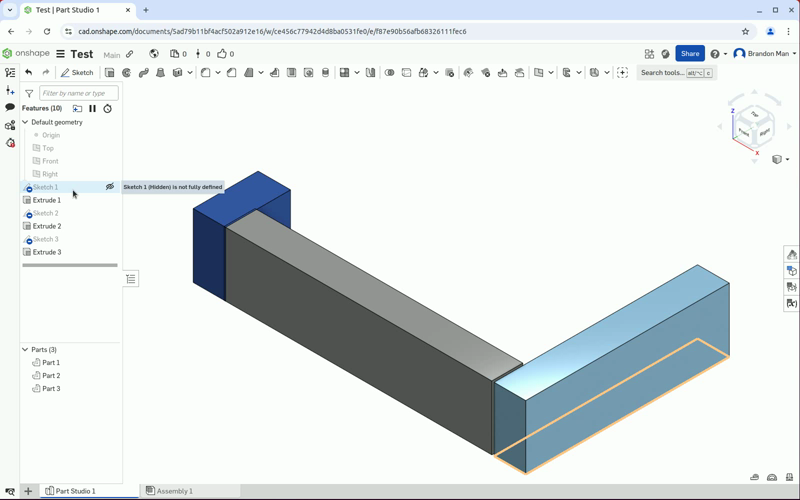
click(73, 189)